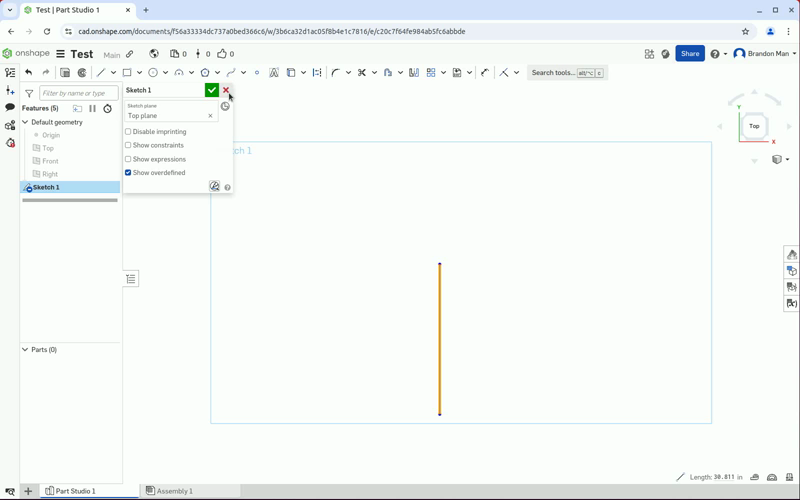
key(shift+h)
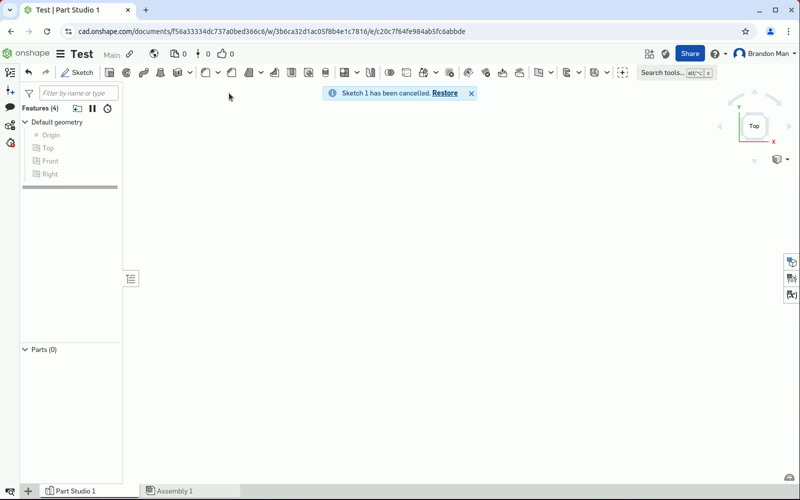
mouse_move(73, 352)
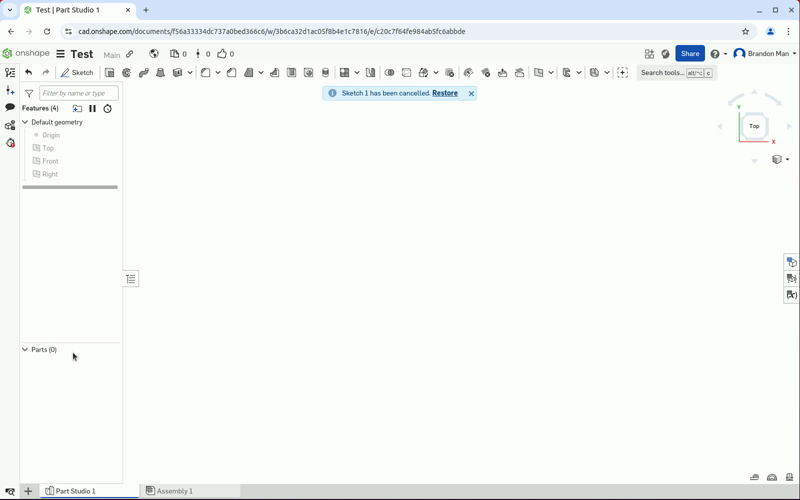
key(y)
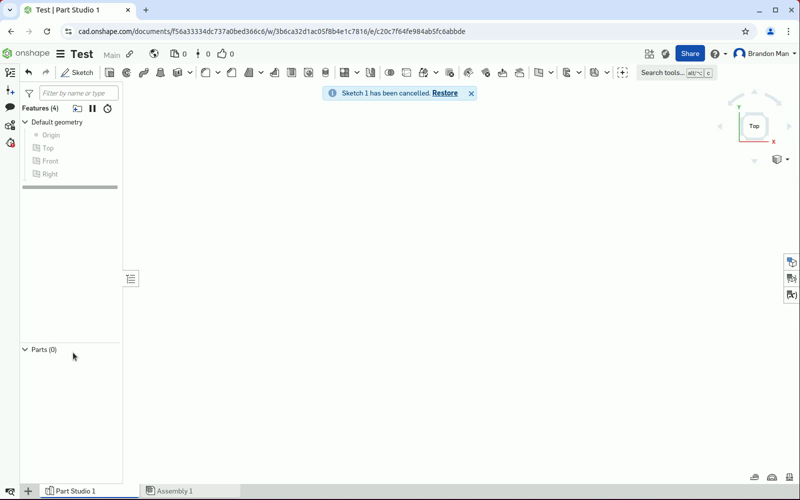
key(shift+p)
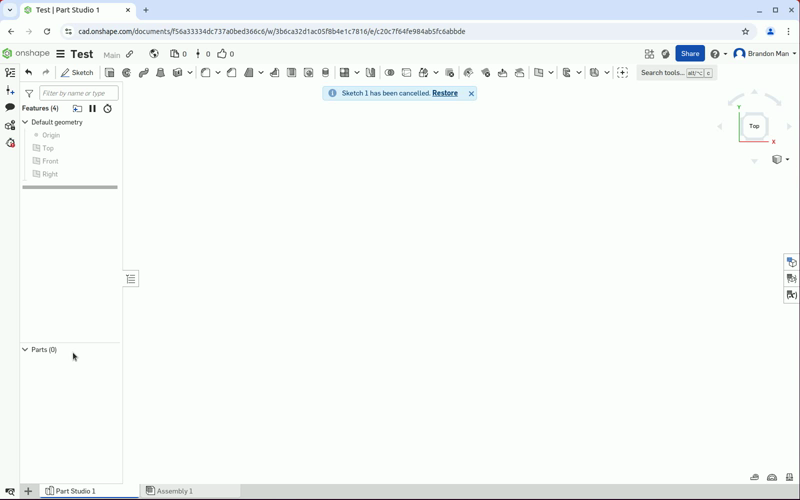
key(space)
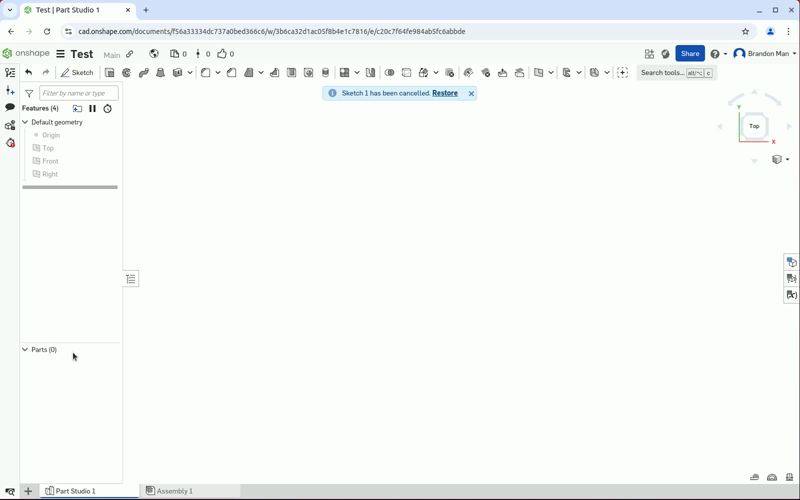
key_down(shift)
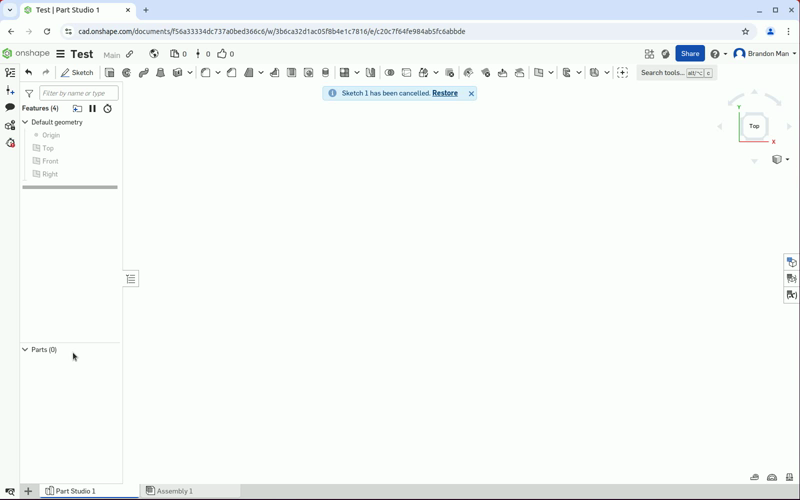
key(up)
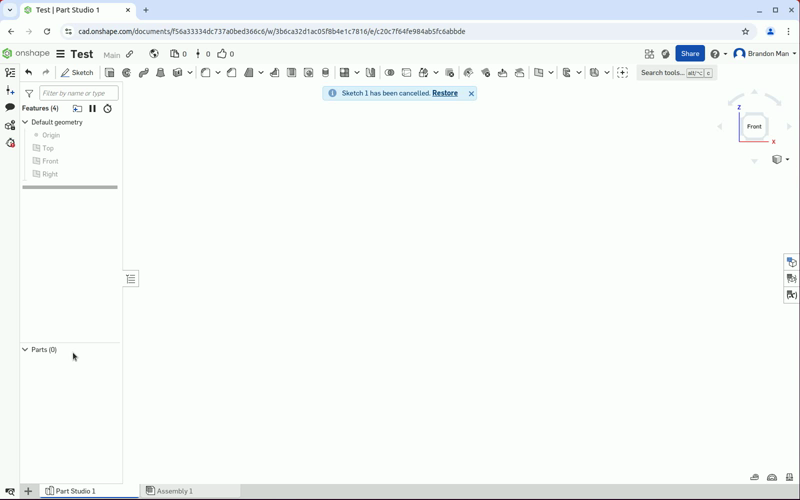
key_up(shift)
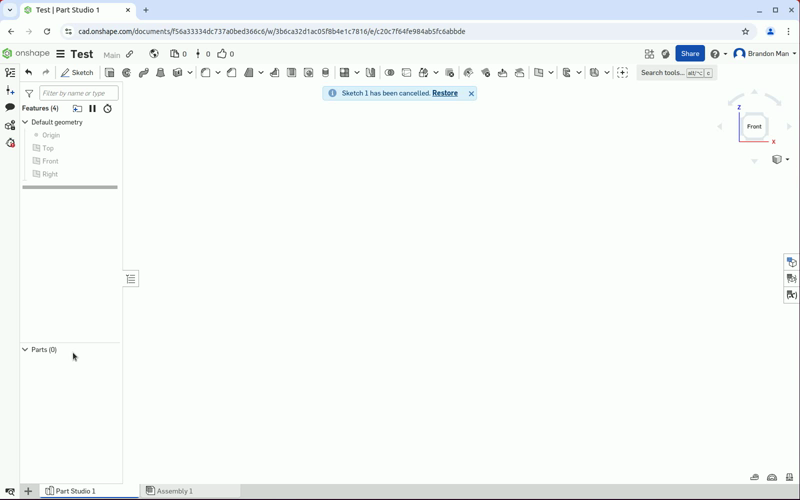
mouse_move(73, 352)
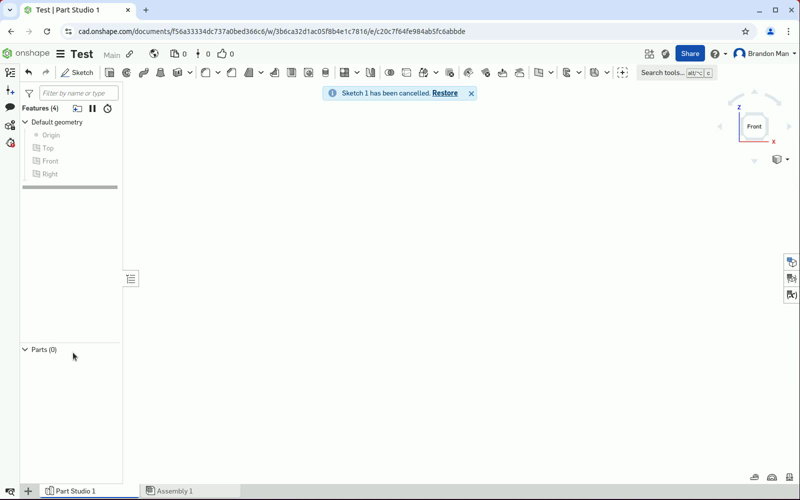
key(shift+y)
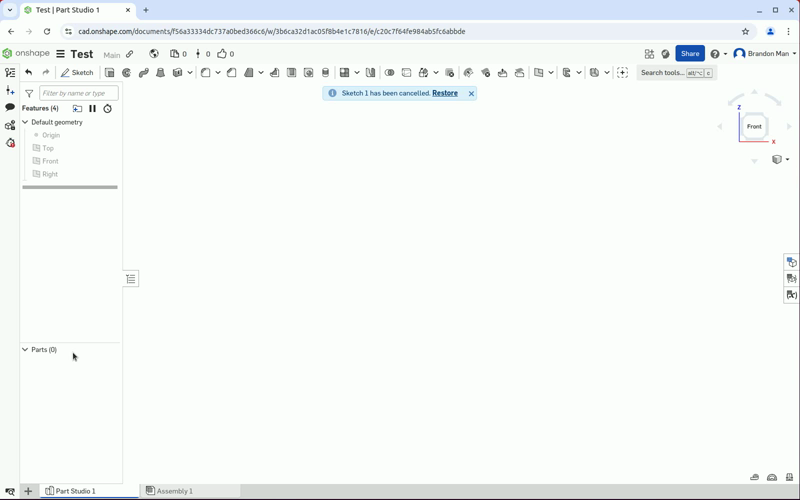
key(shift+s)
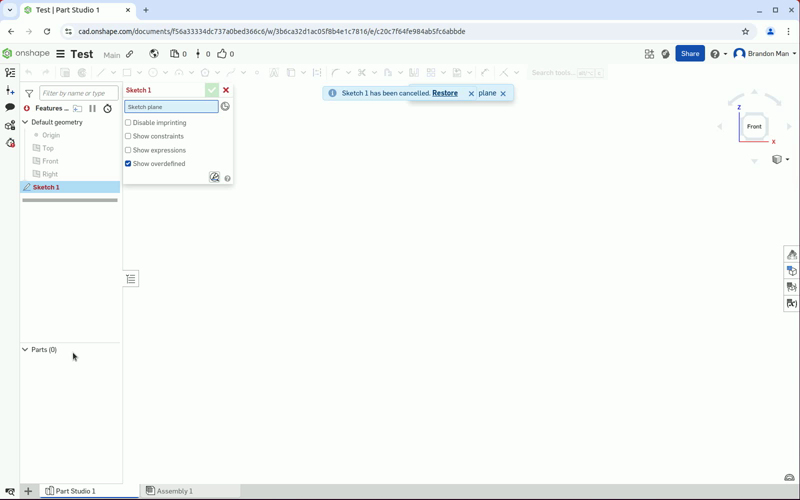
mouse_move(73, 163)
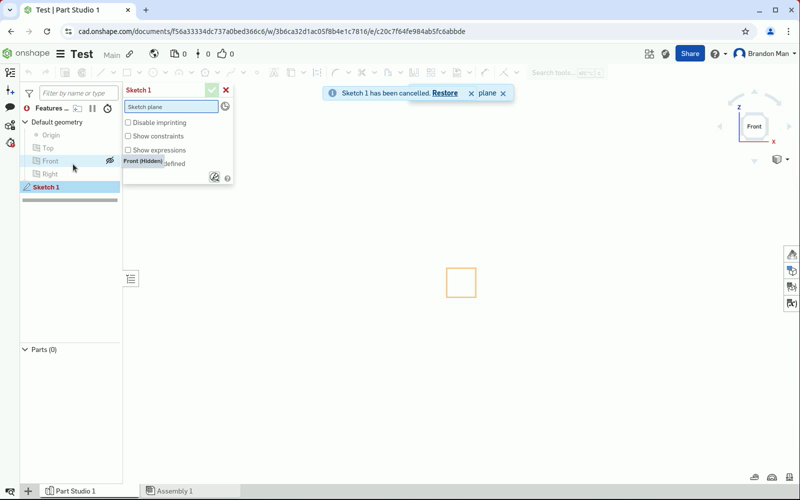
click(73, 163)
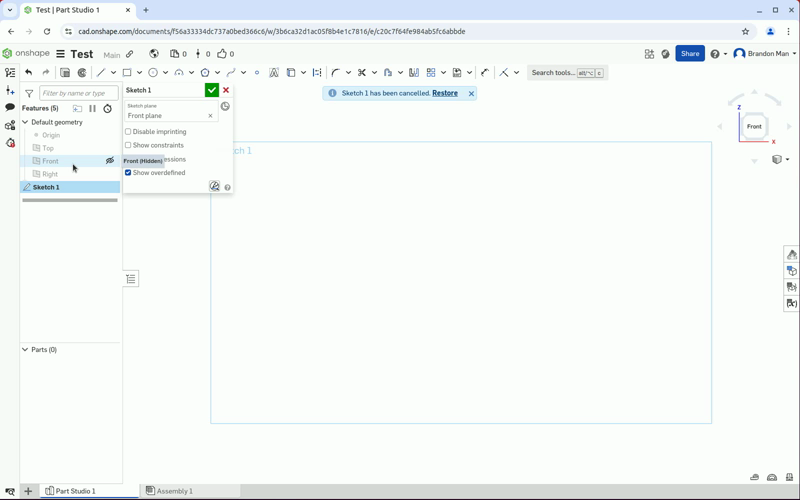
mouse_move(73, 352)
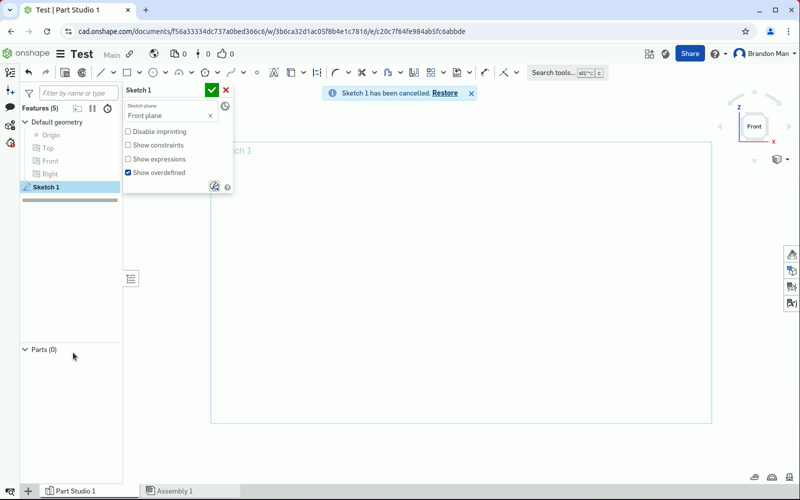
key(y)
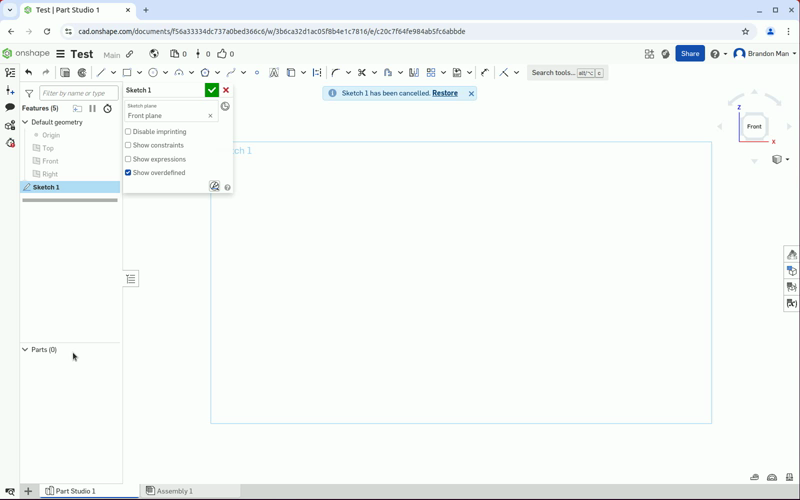
key(c)
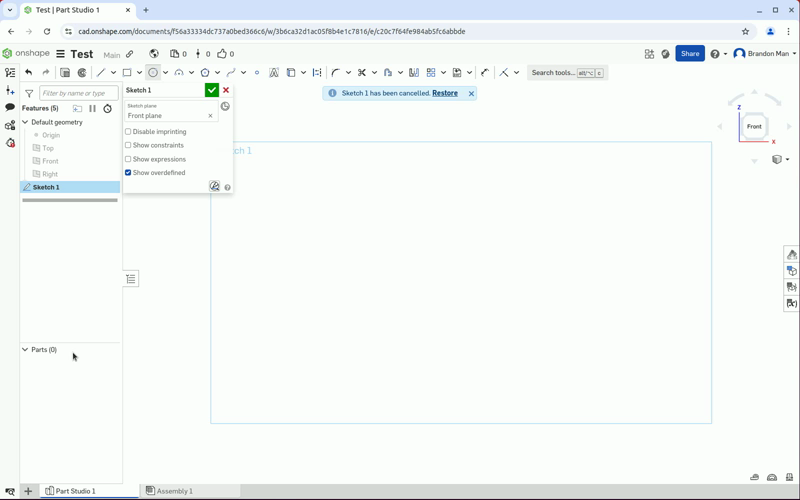
key_down(shift)
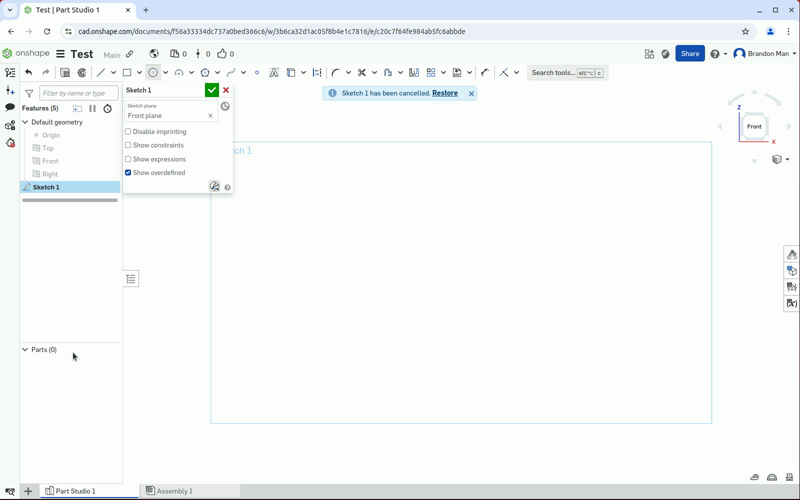
mouse_move(460, 282)
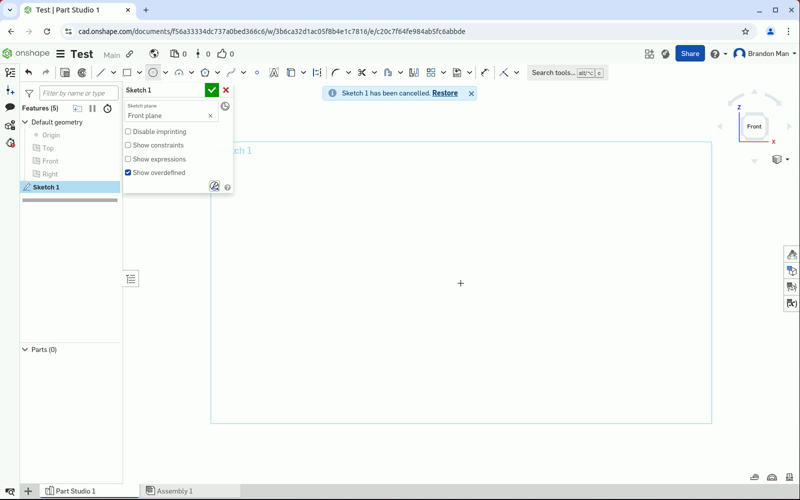
click(460, 282)
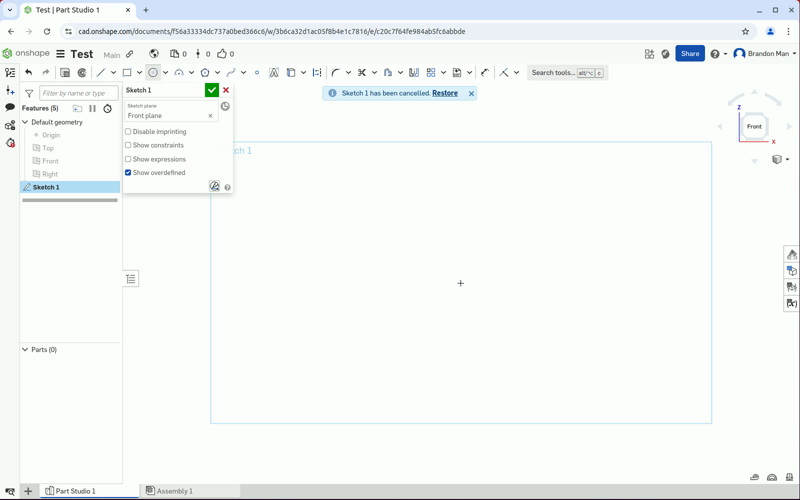
key_up(shift)
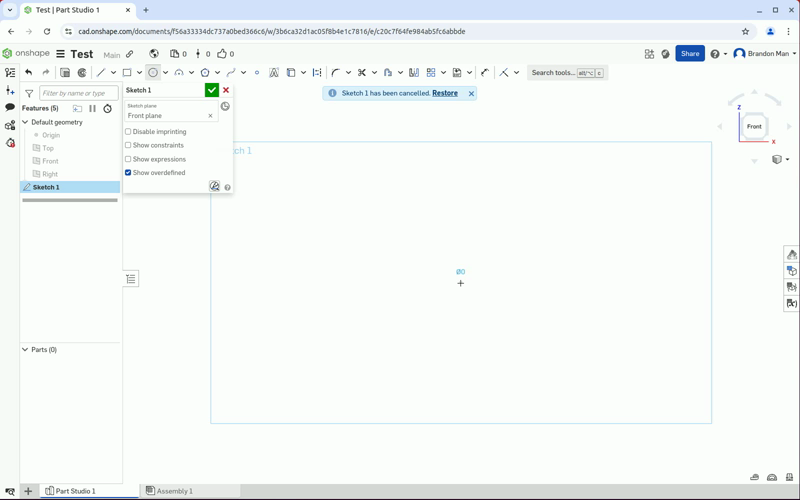
mouse_move(505, 282)
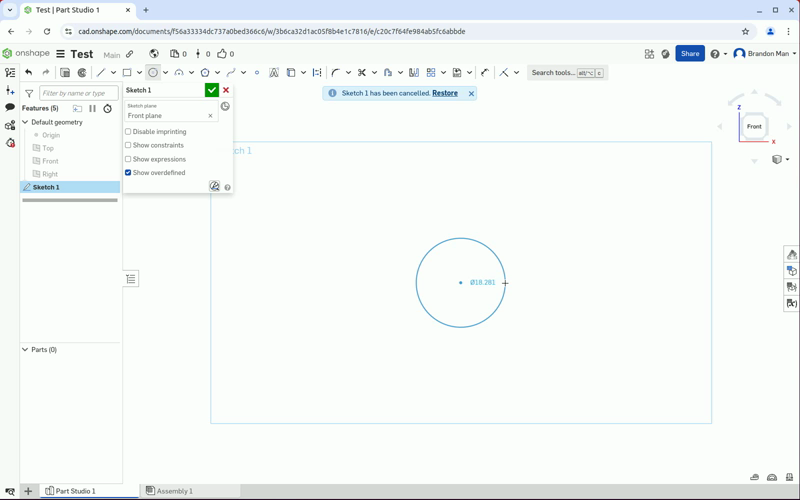
click(505, 282)
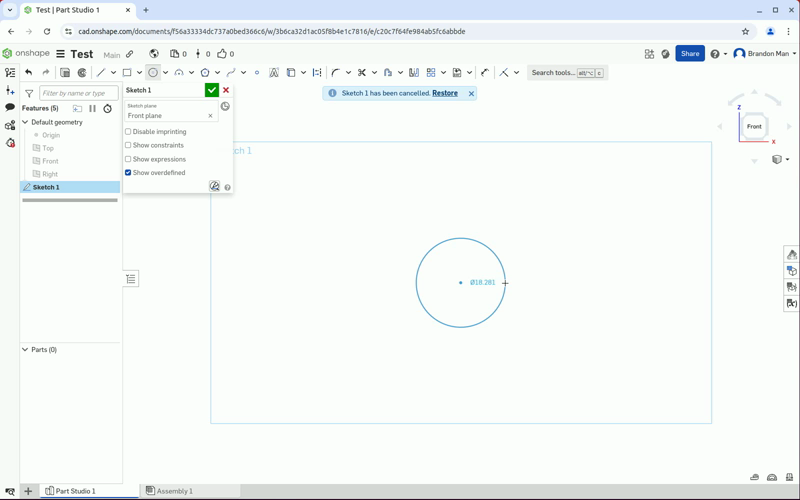
key(esc)
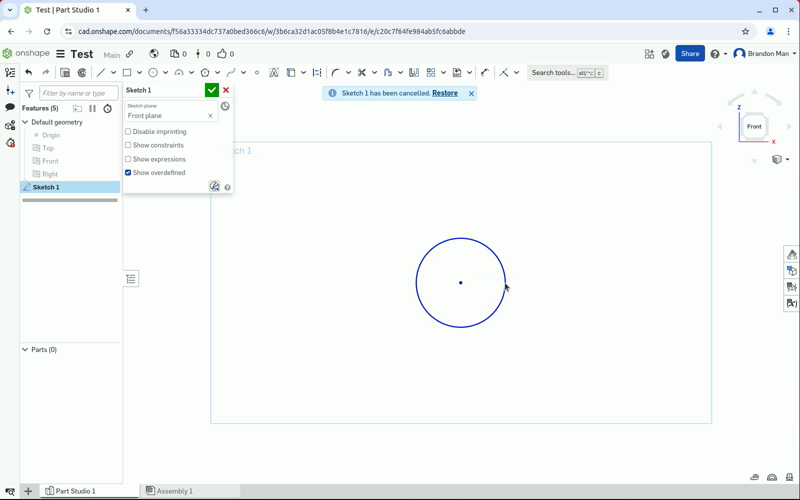
key(c)
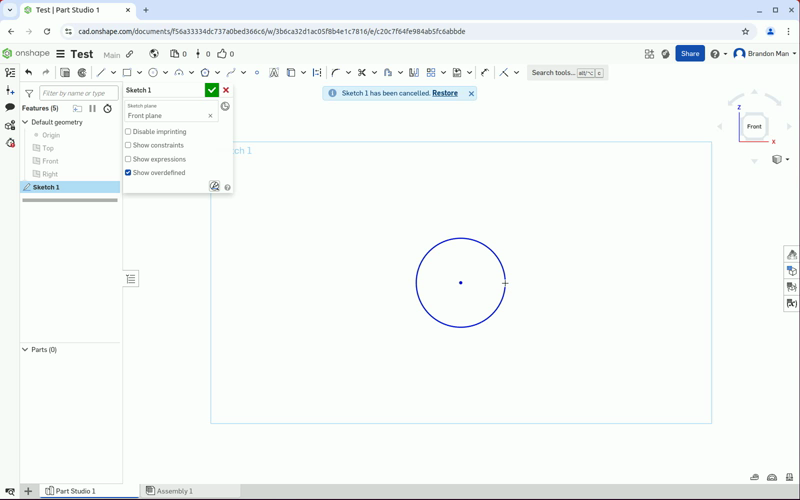
key_down(shift)
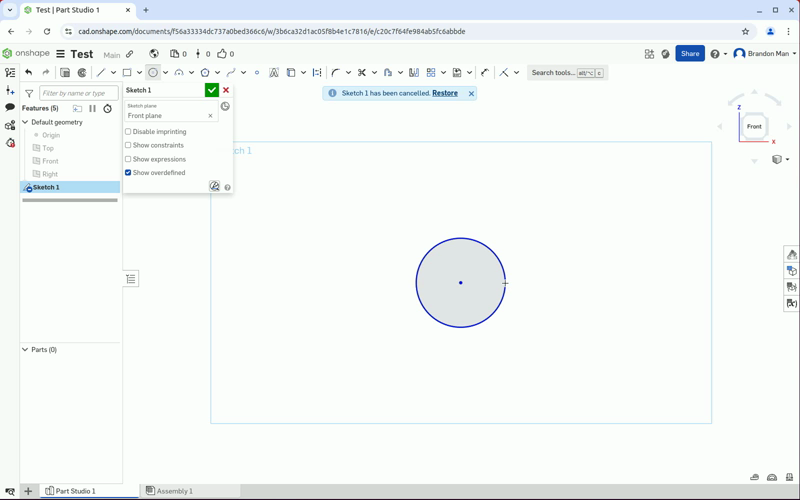
mouse_move(460, 282)
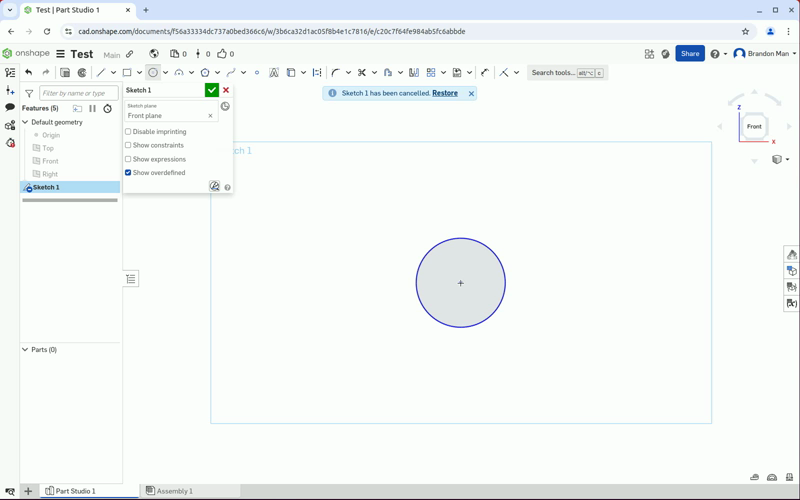
click(460, 282)
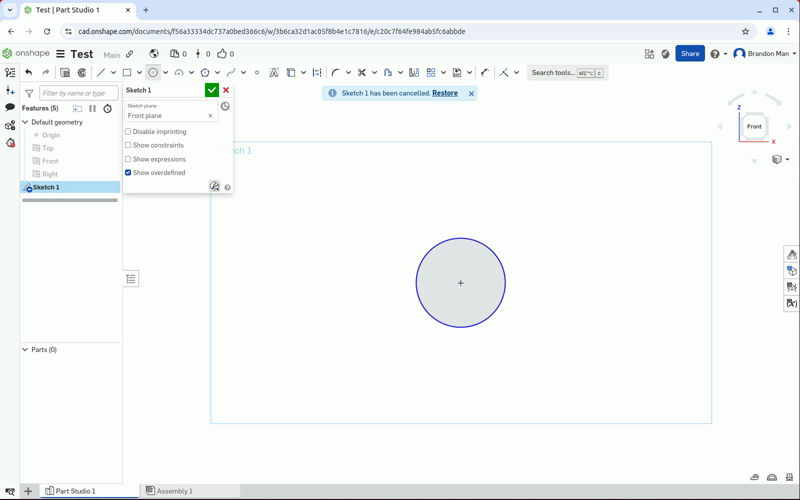
key_up(shift)
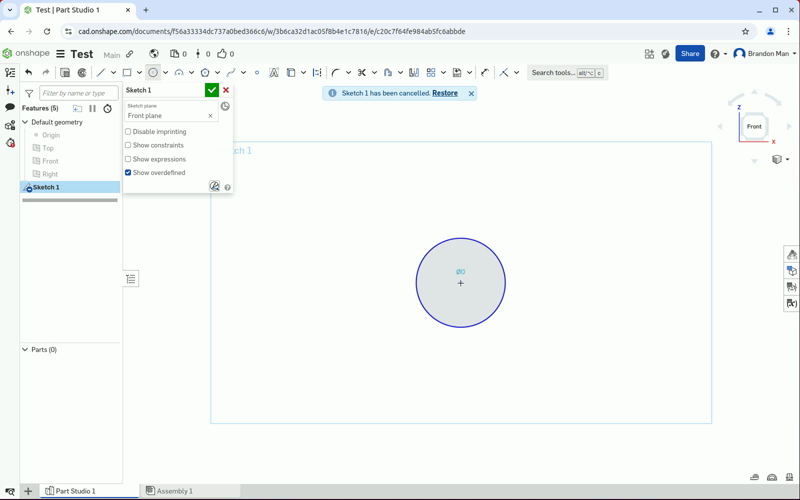
mouse_move(478, 282)
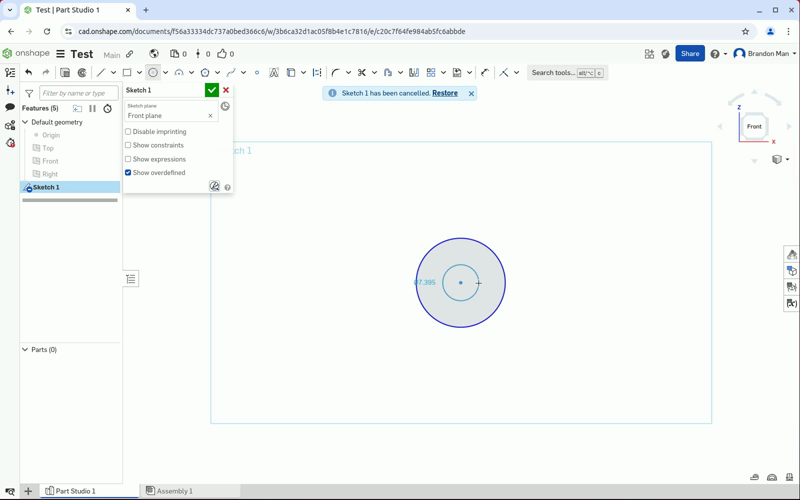
click(478, 282)
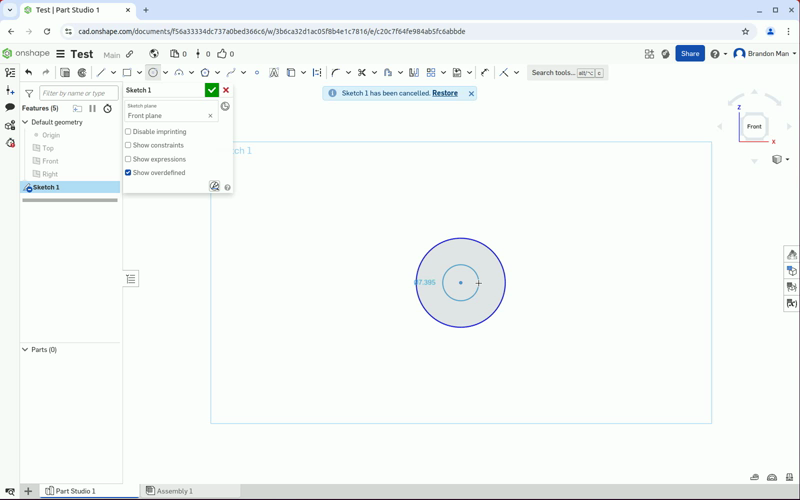
key(esc)
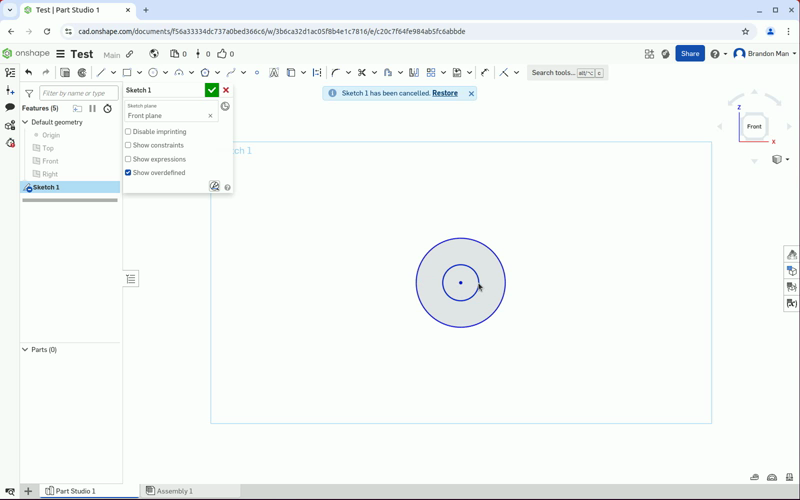
mouse_move(456, 307)
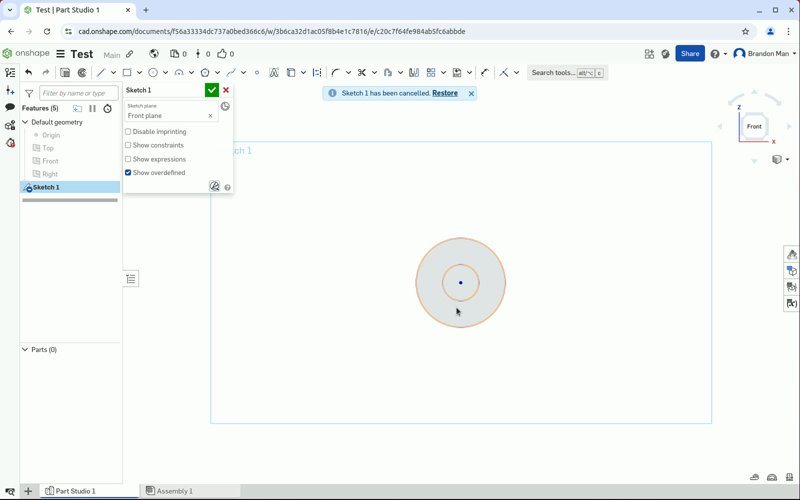
click(456, 307)
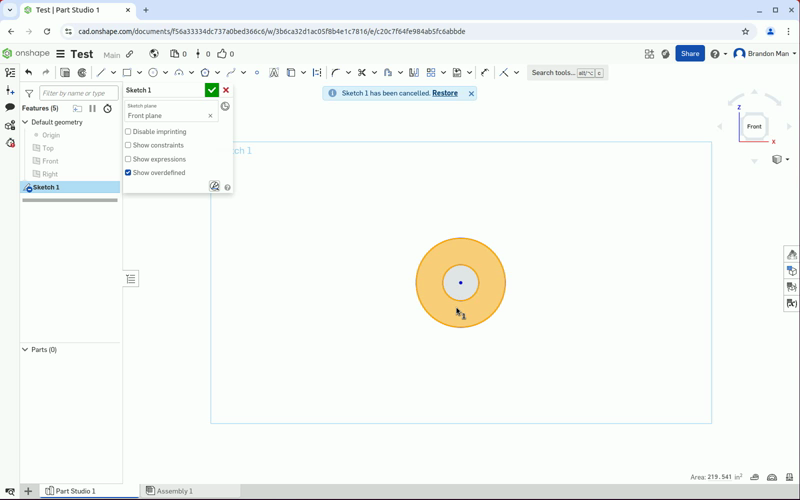
mouse_move(73, 352)
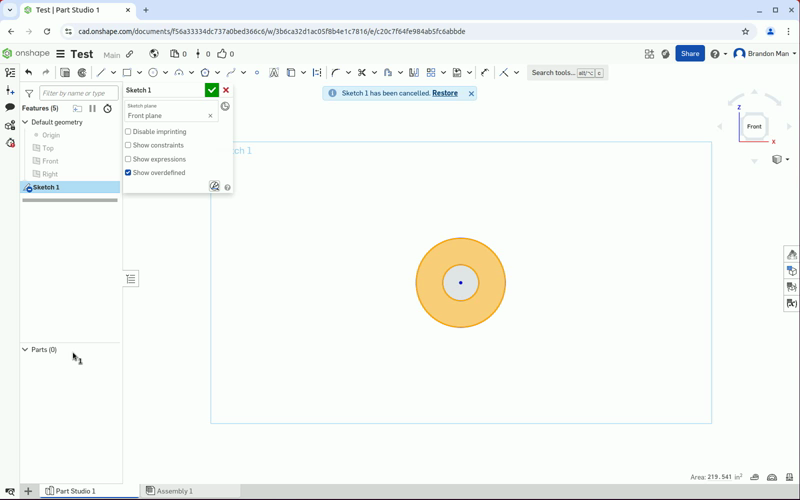
key(shift+y)
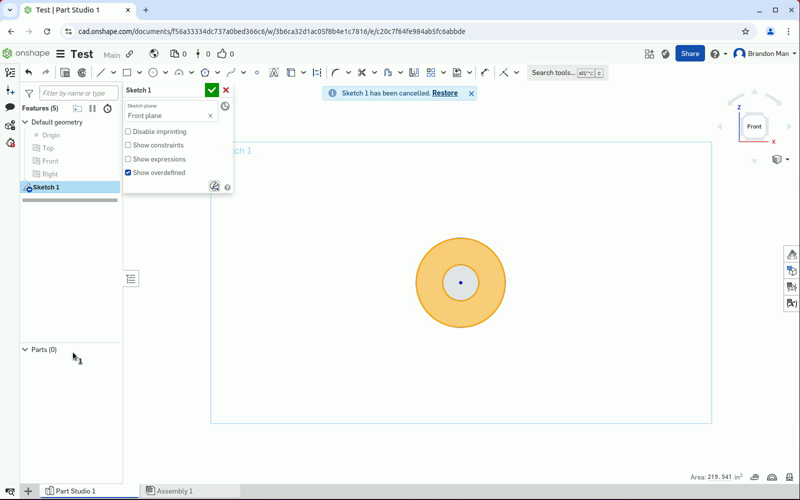
key(shift+e)
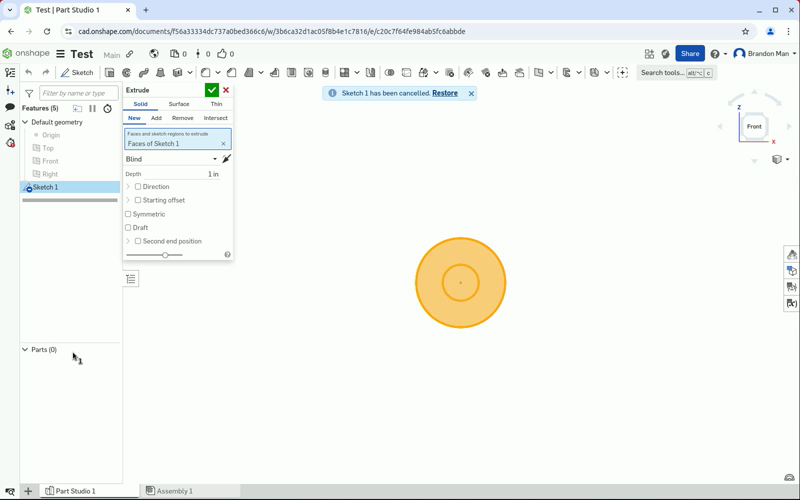
mouse_move(143, 106)
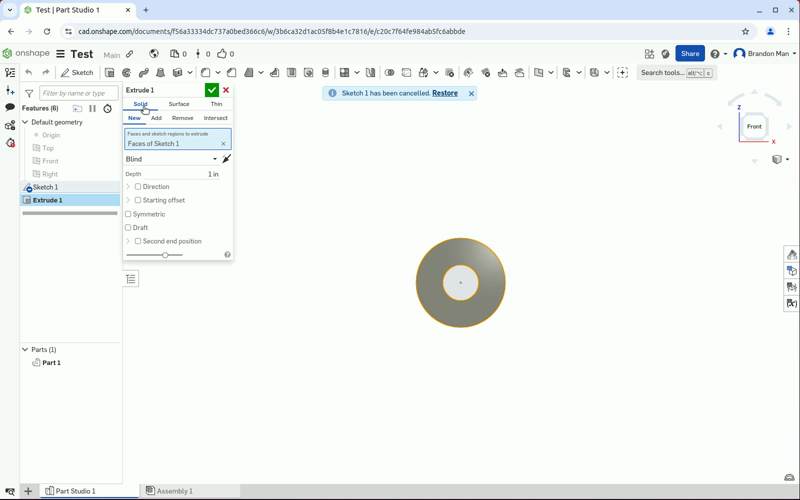
click(143, 106)
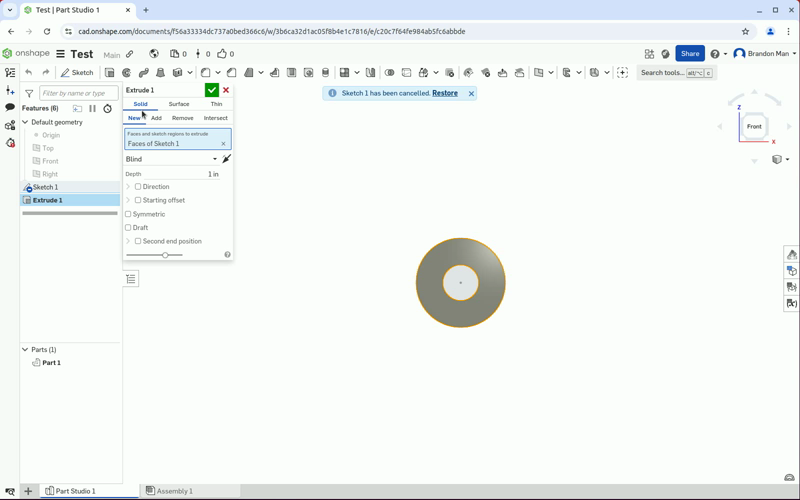
mouse_move(137, 120)
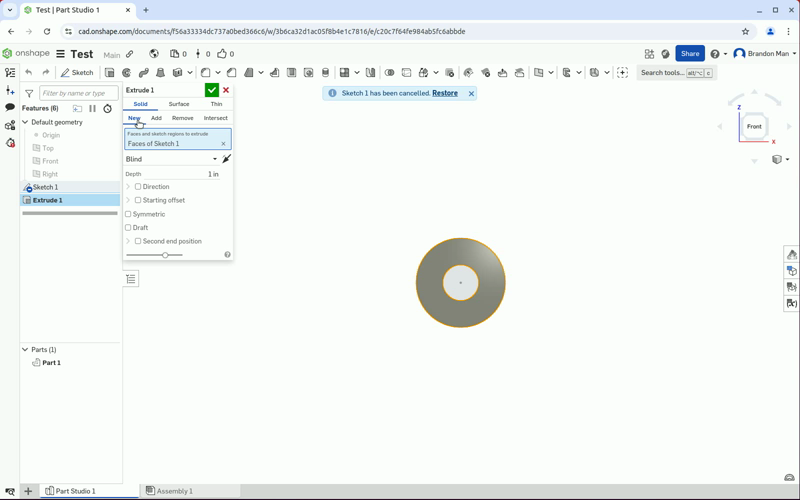
click(137, 120)
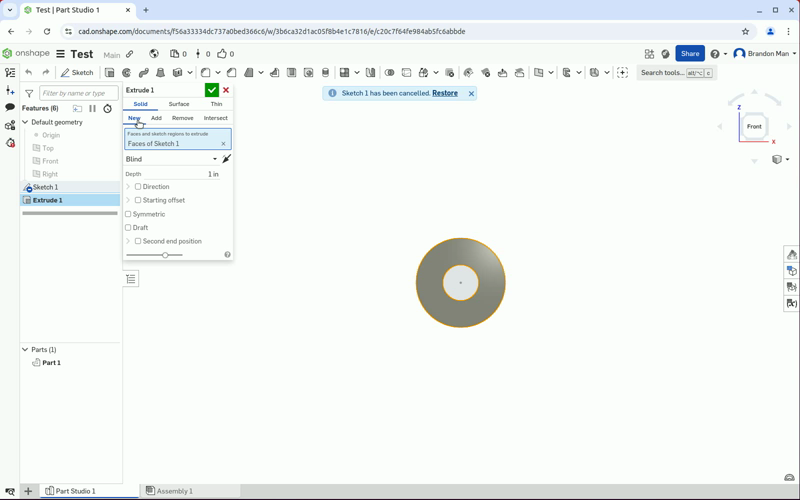
key(tab, 4)
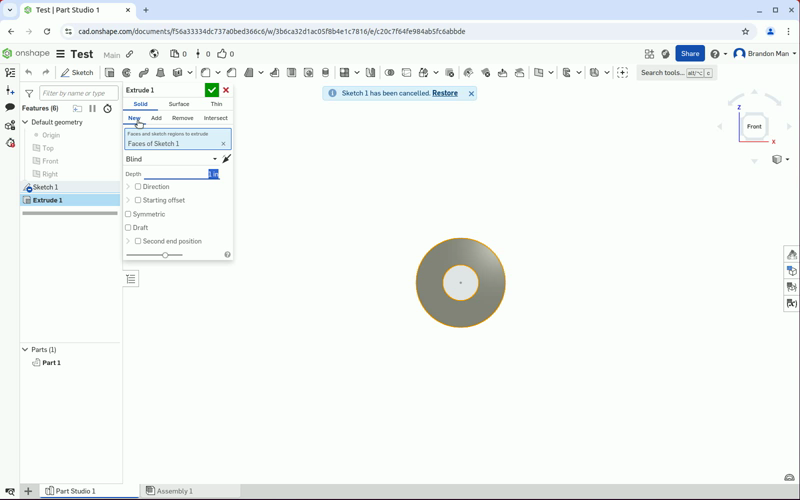
text(3.611)
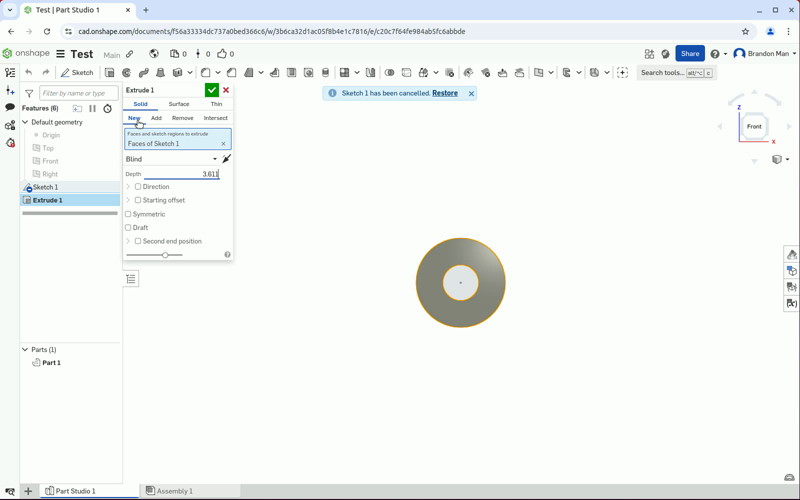
key(enter)
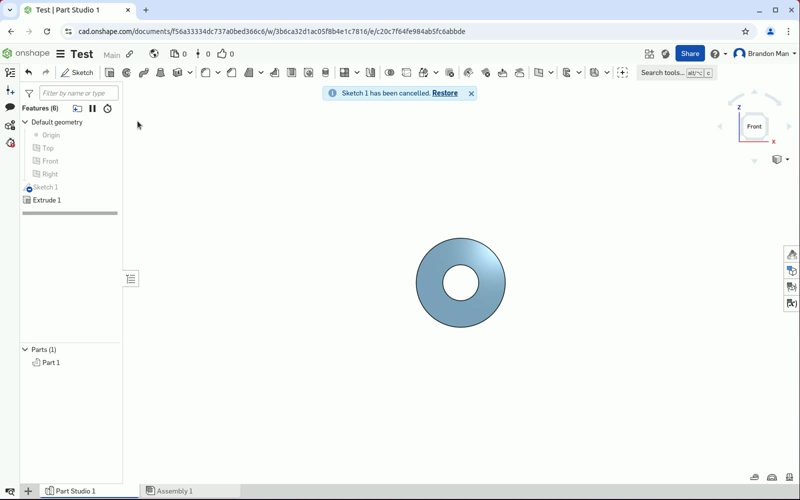
key(shift+h)
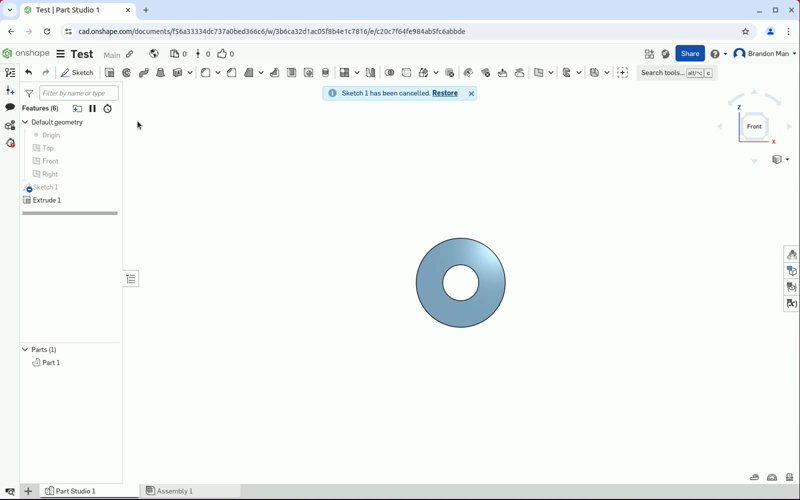
key(shift+h)
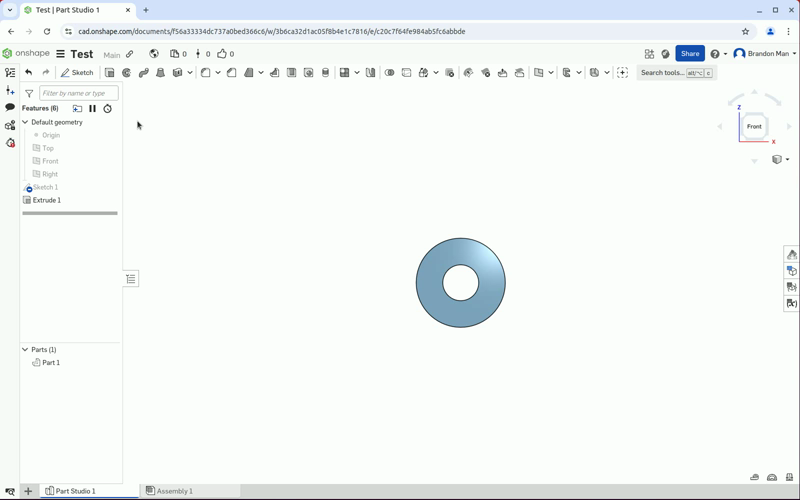
mouse_move(73, 189)
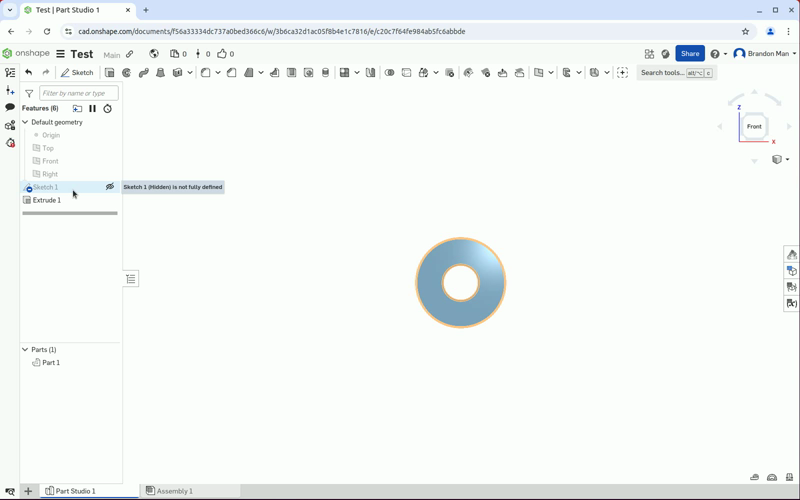
click(73, 189)
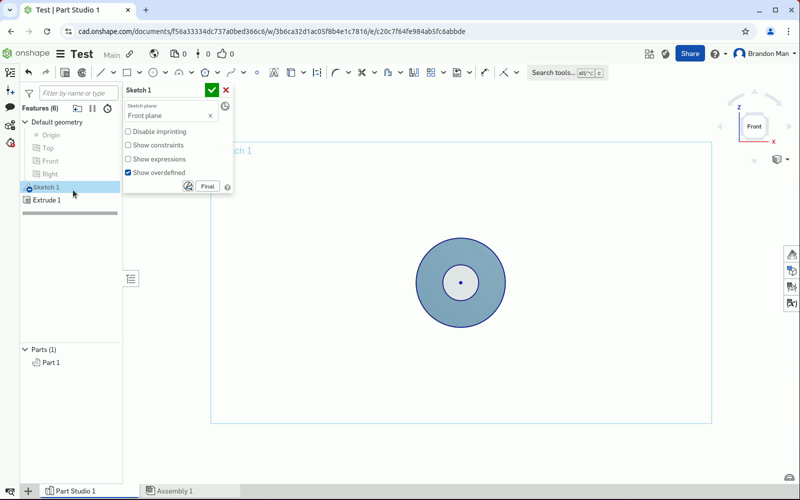
mouse_move(229, 92)
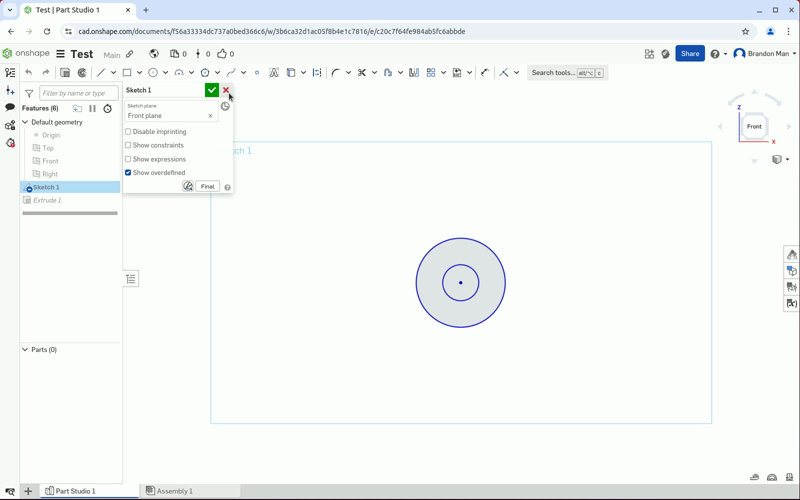
click(229, 92)
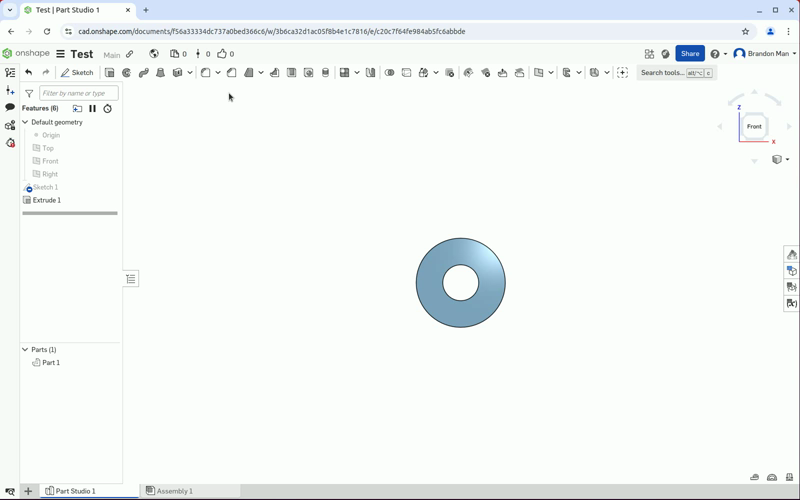
mouse_move(541, 75)
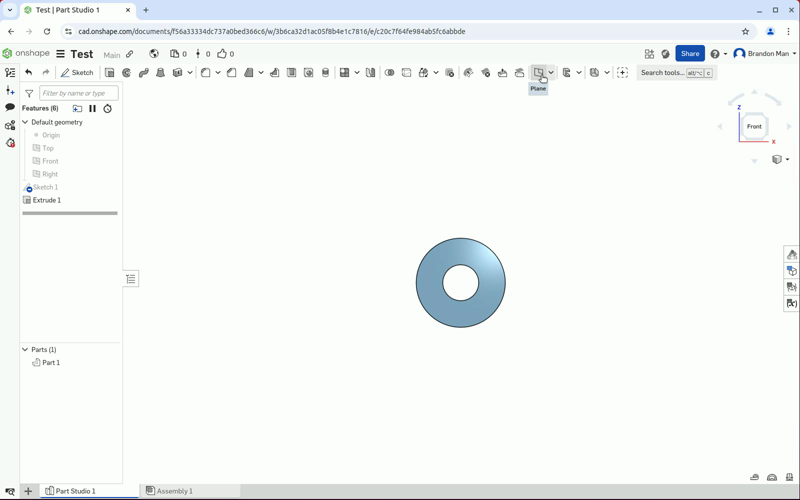
click(541, 75)
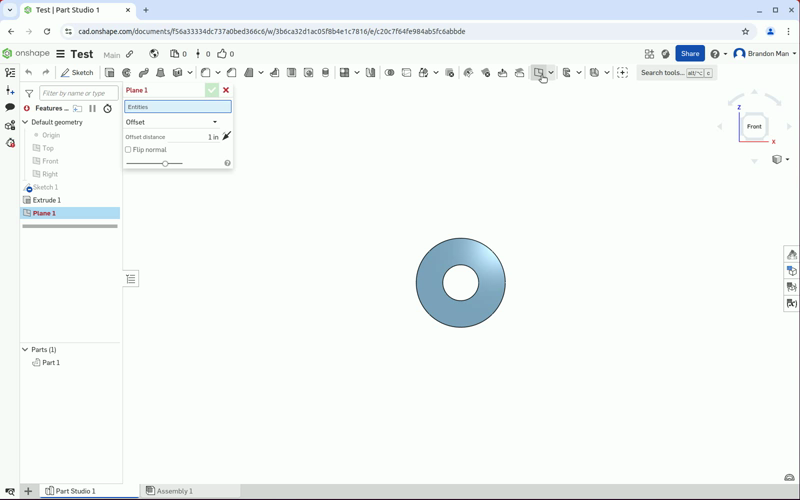
mouse_move(73, 163)
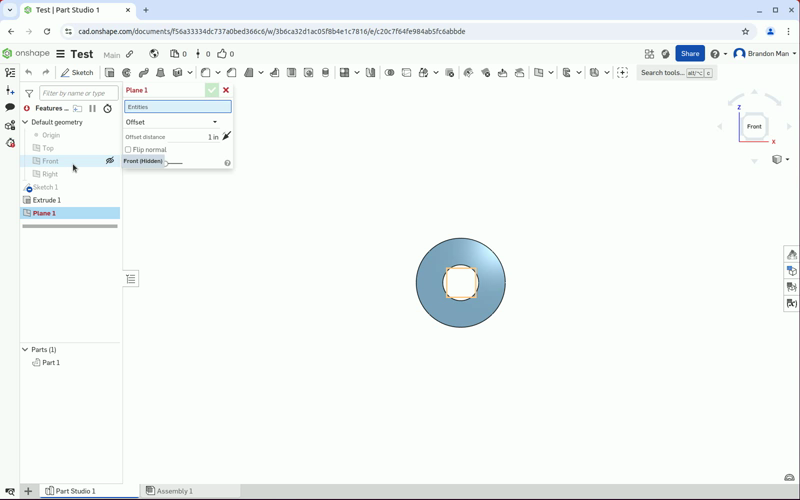
click(73, 163)
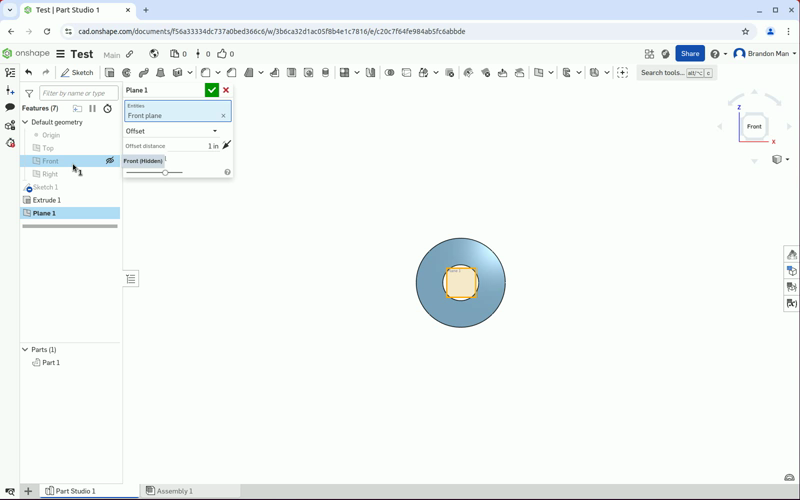
key(tab, 2)
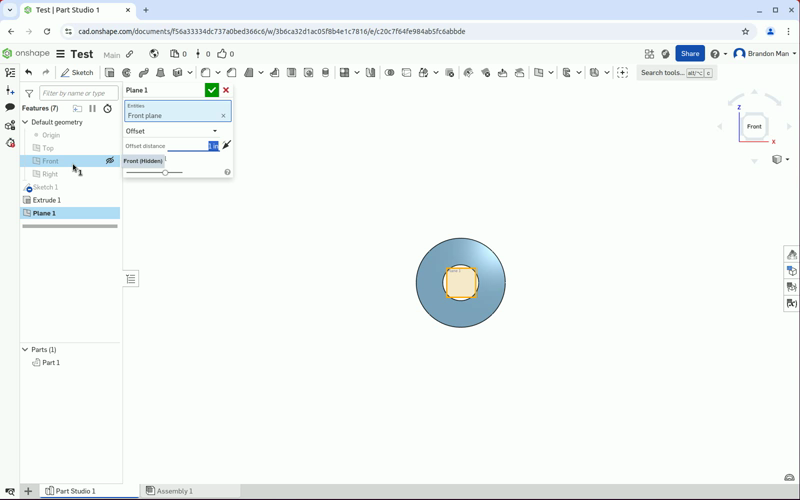
text(3.605)
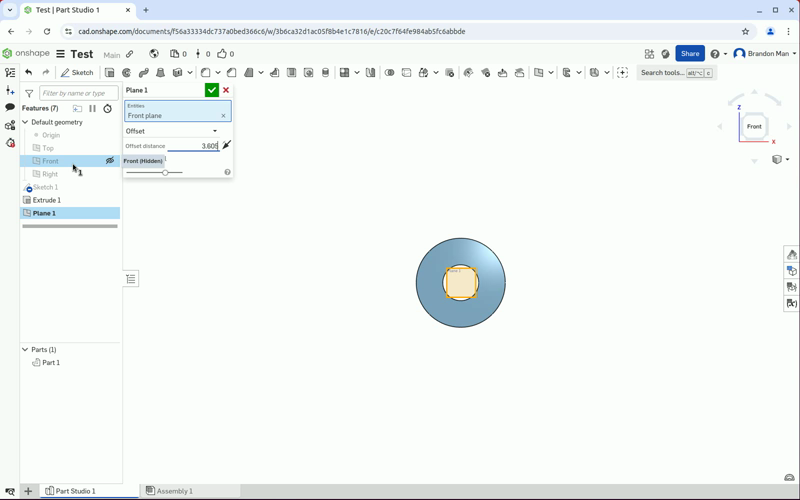
key(enter, 2)
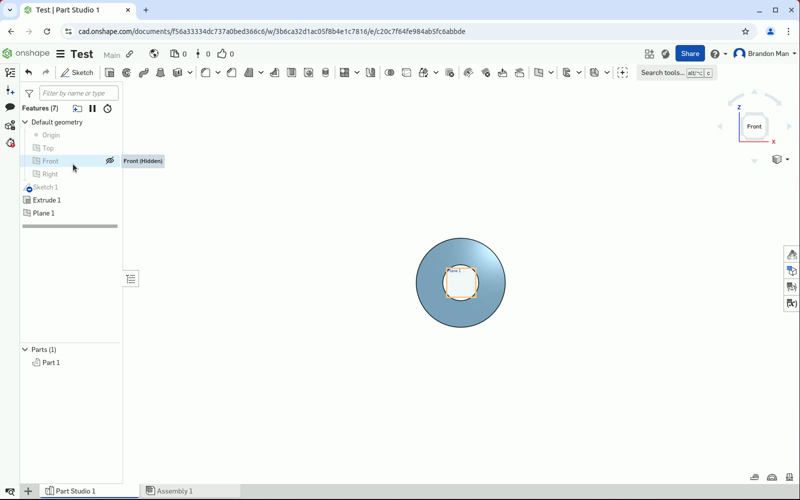
key(shift+s)
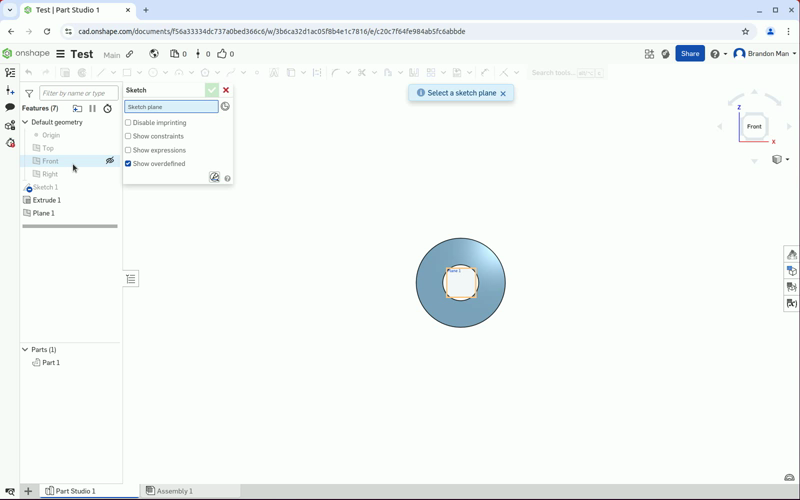
mouse_move(73, 215)
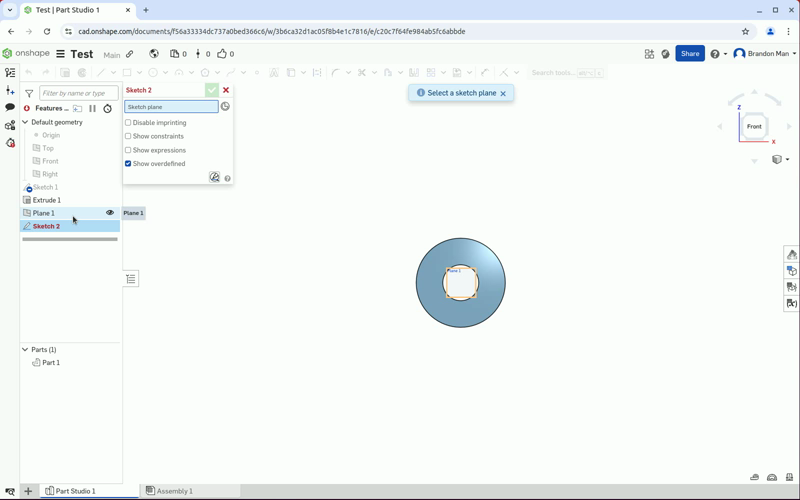
click(73, 215)
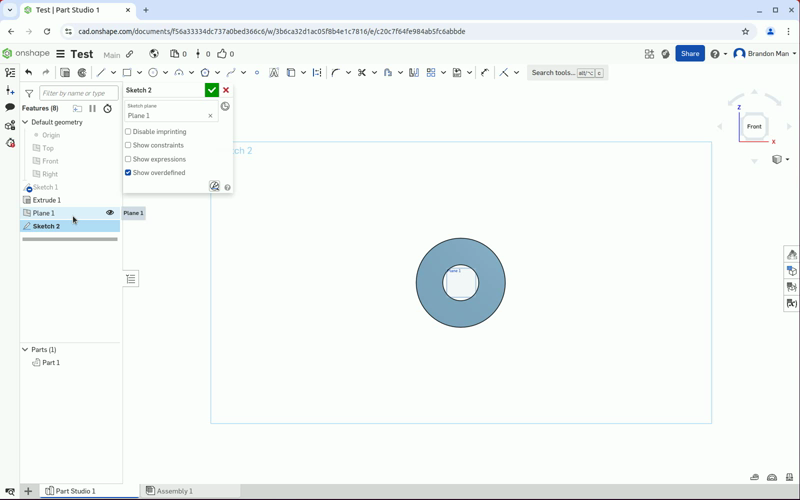
mouse_move(73, 352)
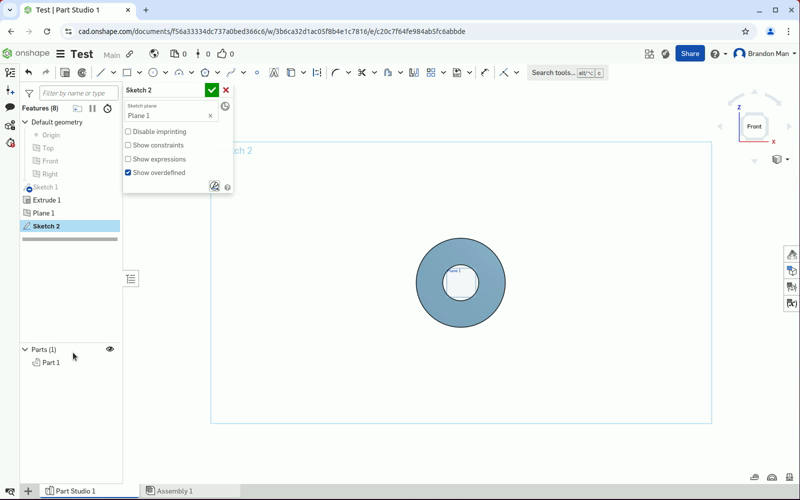
key(y)
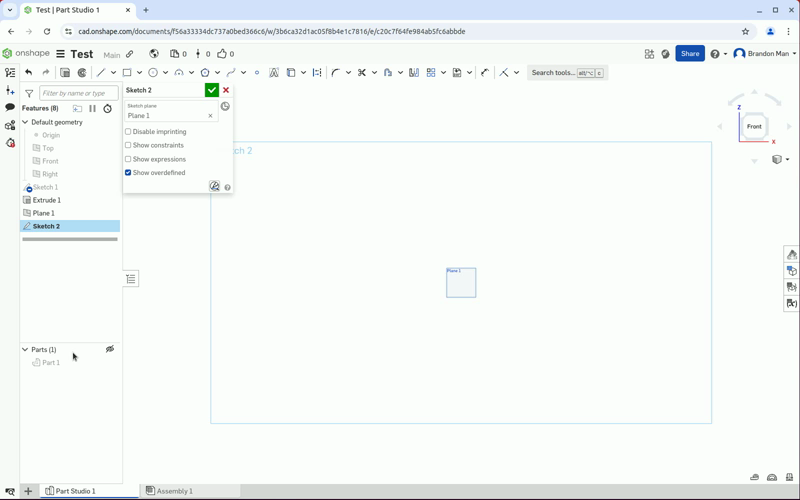
key(c)
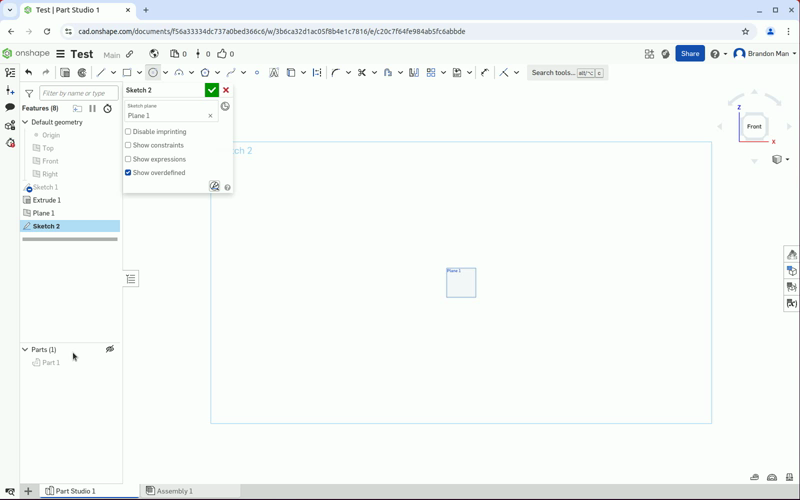
key_down(shift)
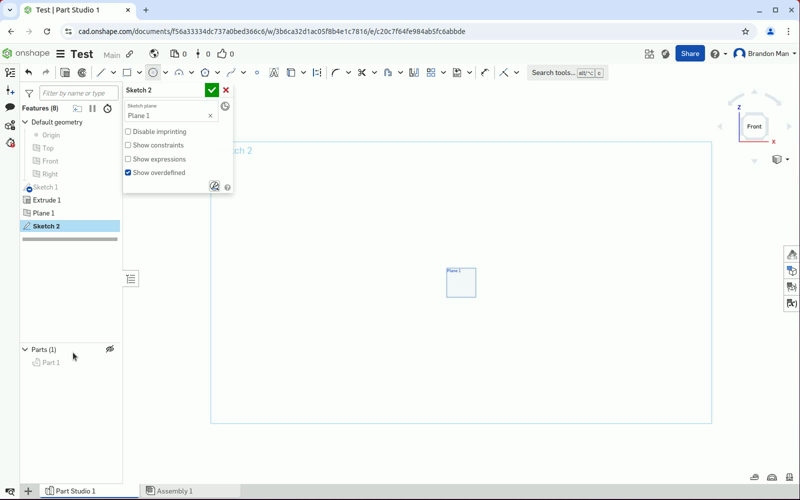
mouse_move(460, 282)
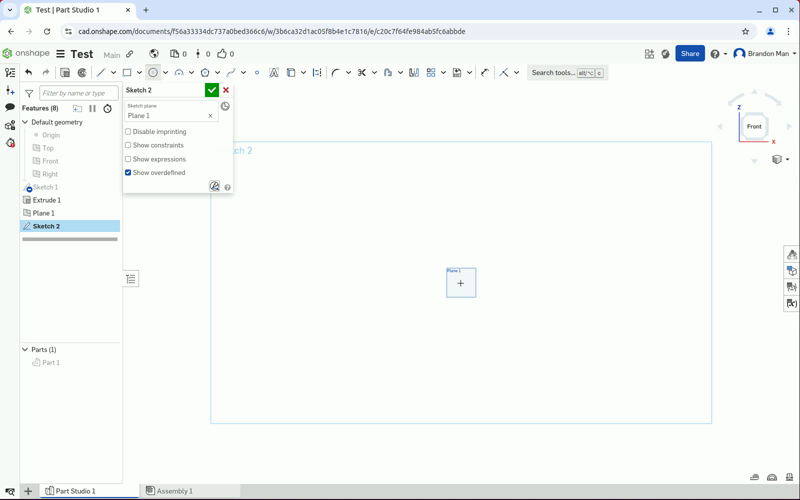
click(460, 282)
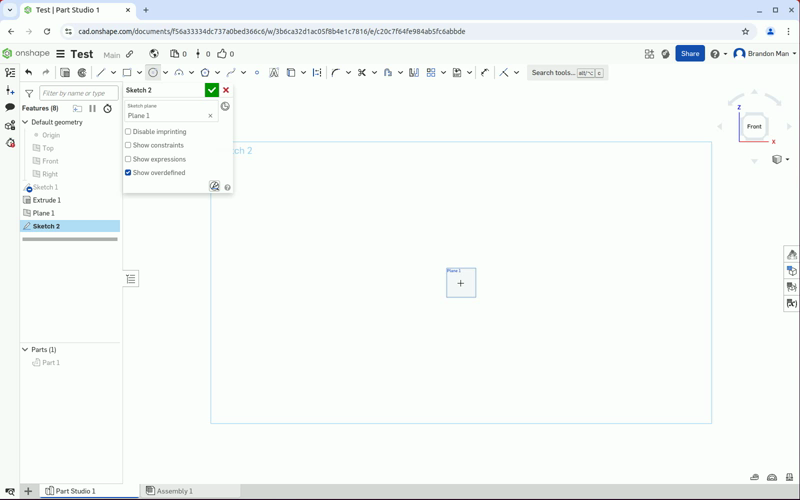
key_up(shift)
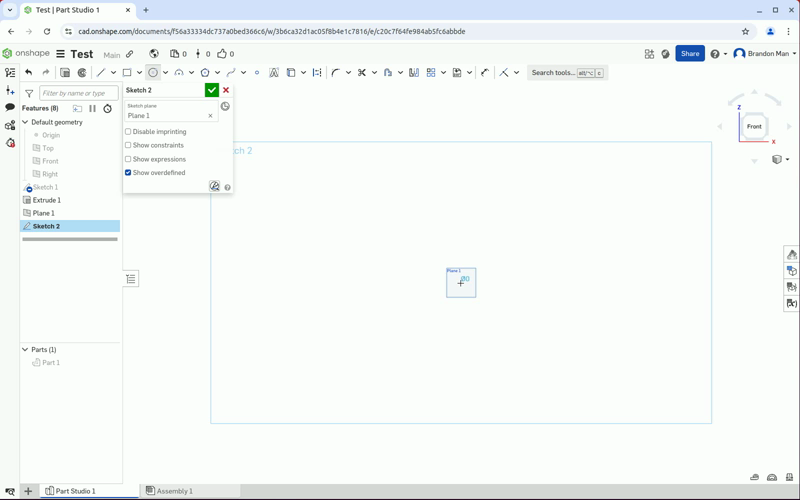
mouse_move(492, 282)
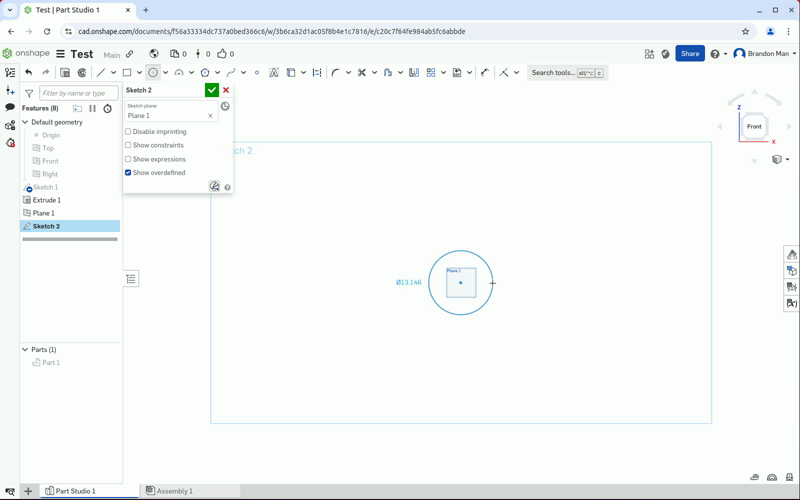
click(492, 282)
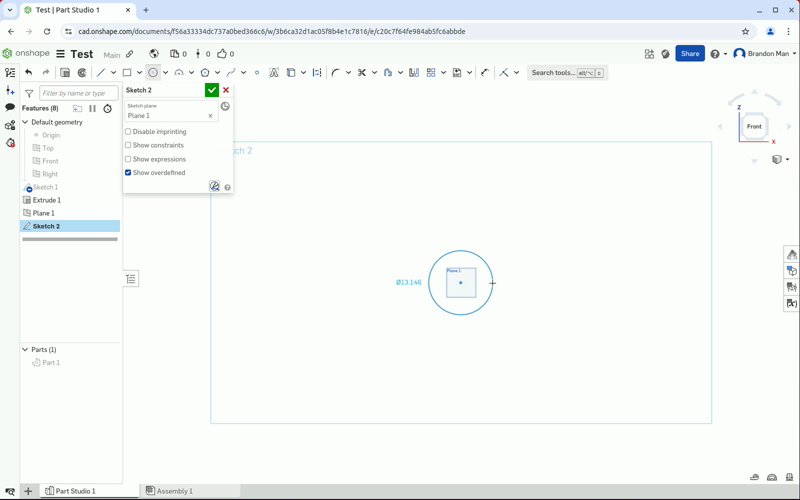
key(esc)
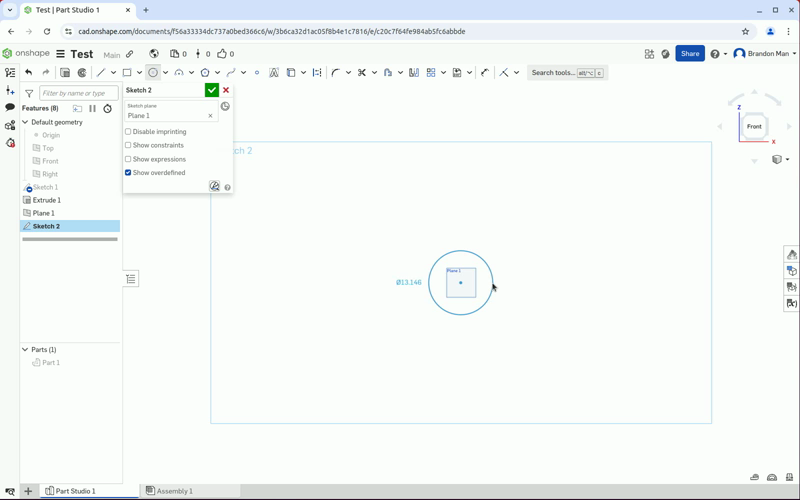
key(c)
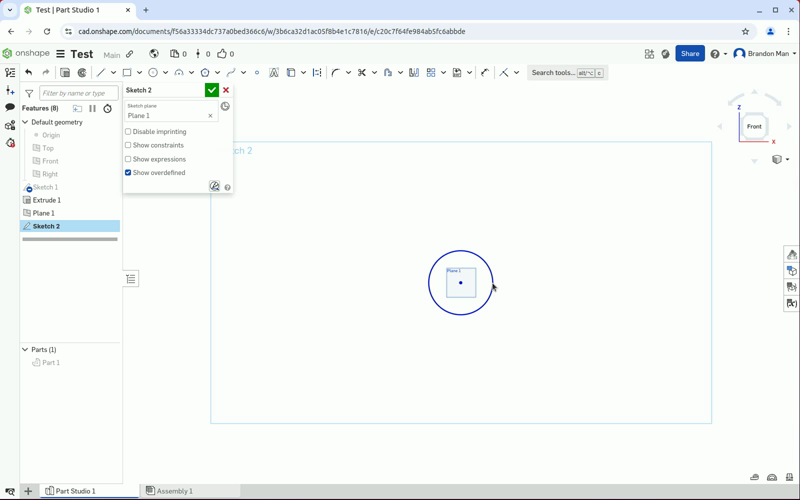
key_down(shift)
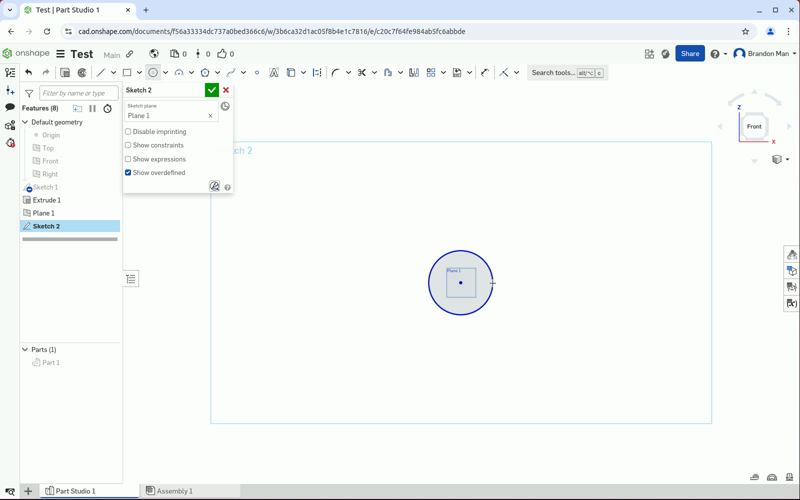
mouse_move(460, 282)
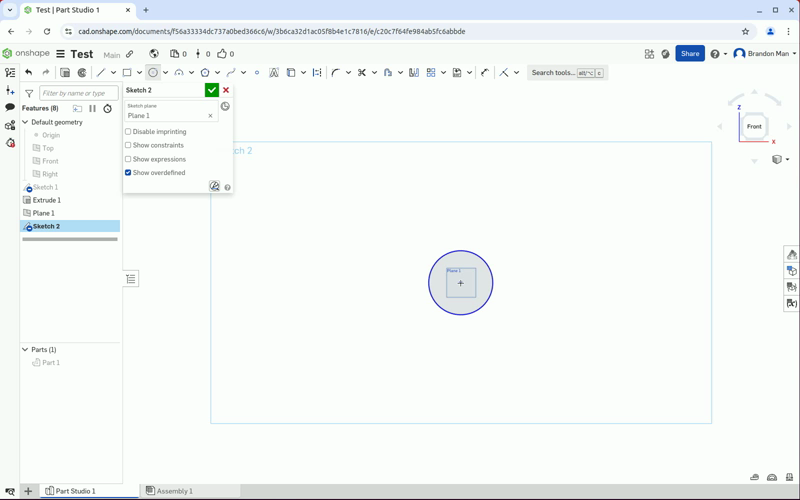
click(460, 282)
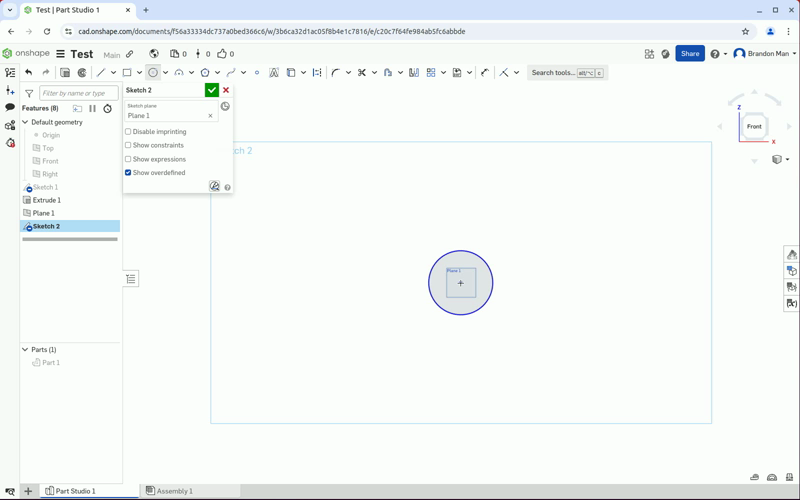
key_up(shift)
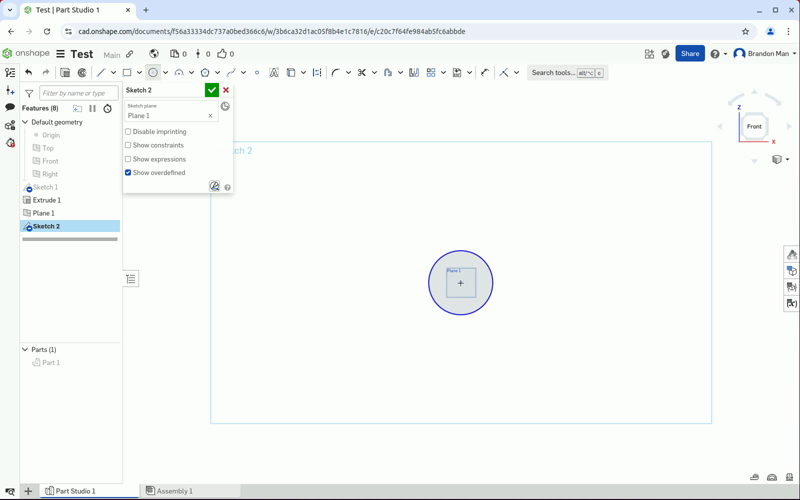
mouse_move(478, 282)
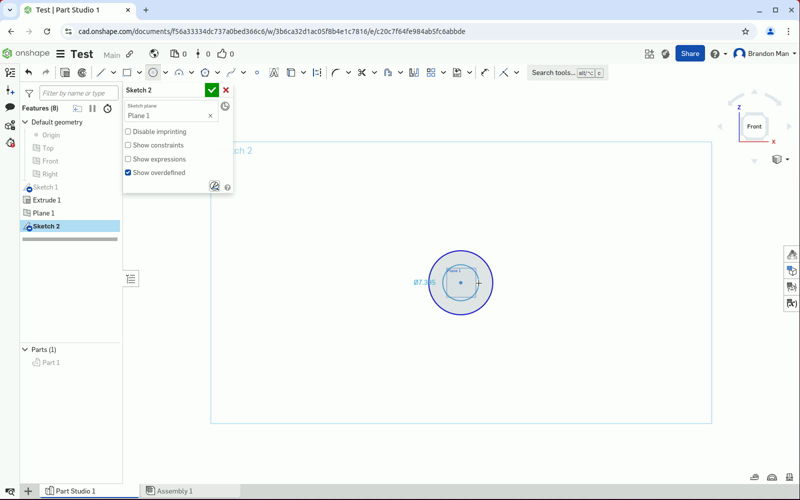
click(478, 282)
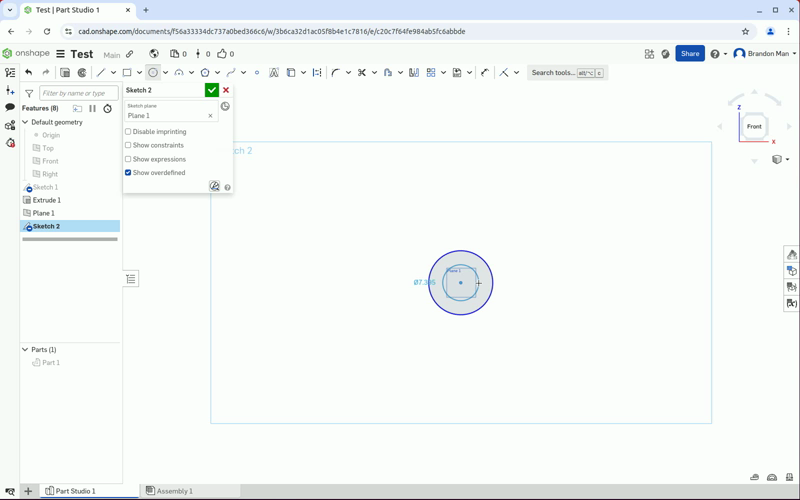
key(esc)
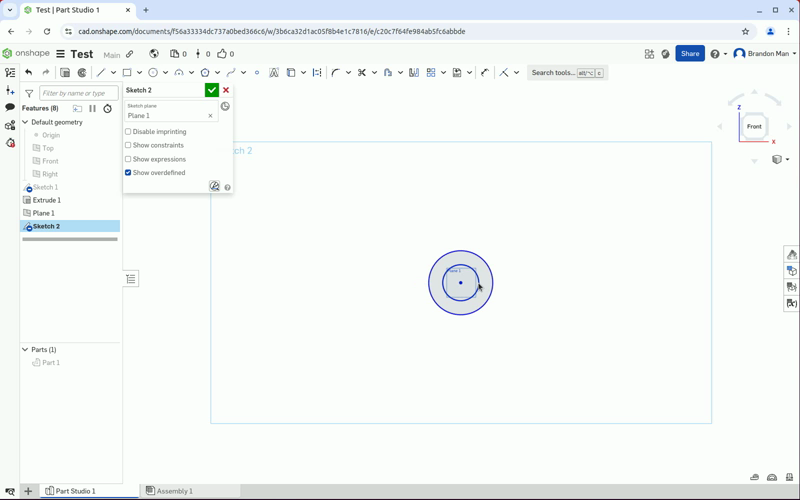
mouse_move(434, 277)
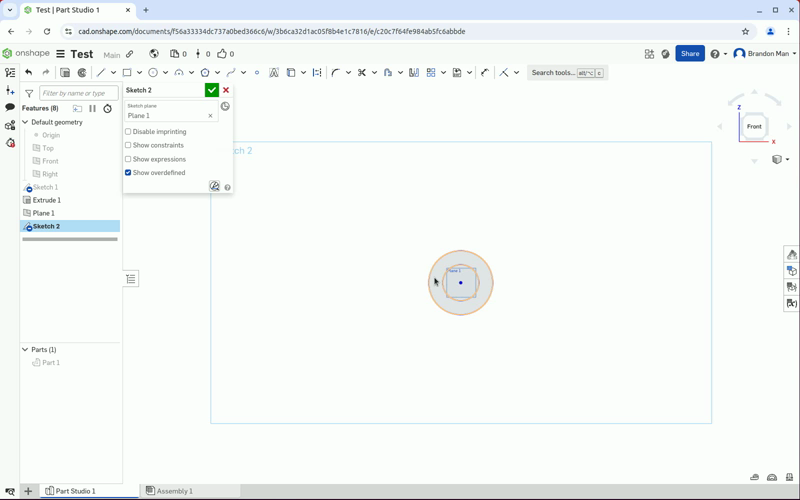
click(434, 277)
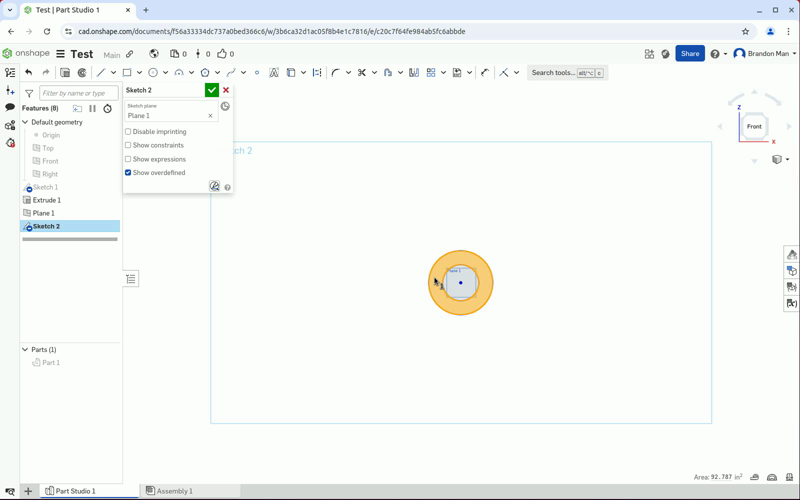
mouse_move(73, 352)
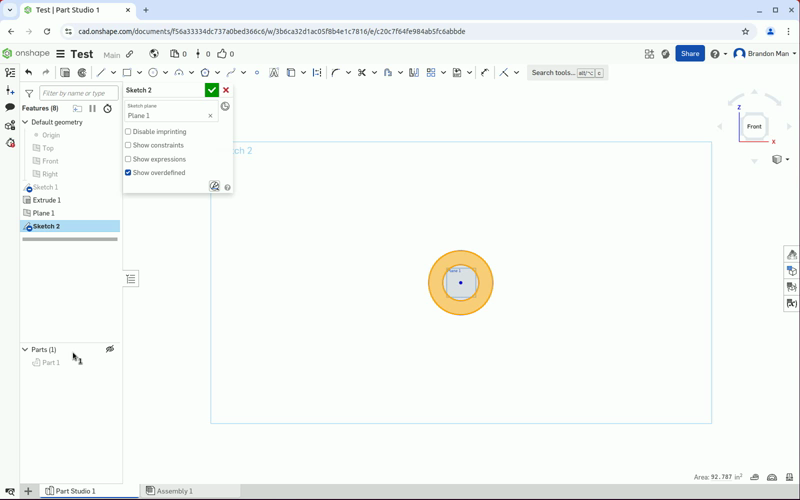
key(shift+y)
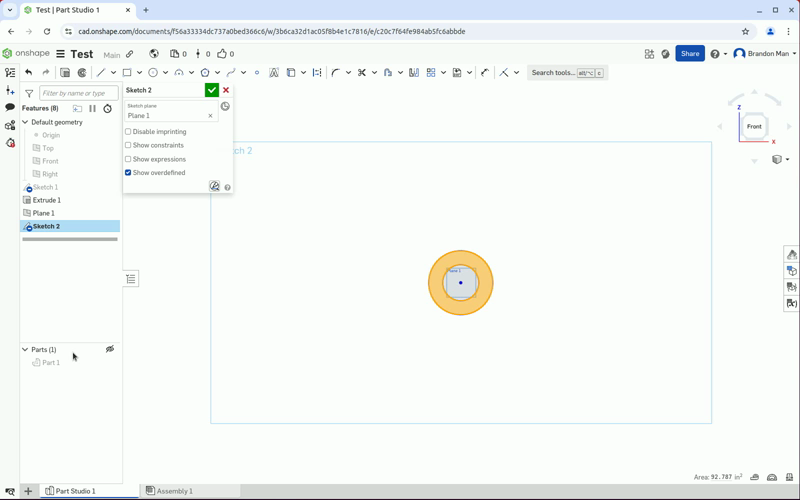
key(shift+e)
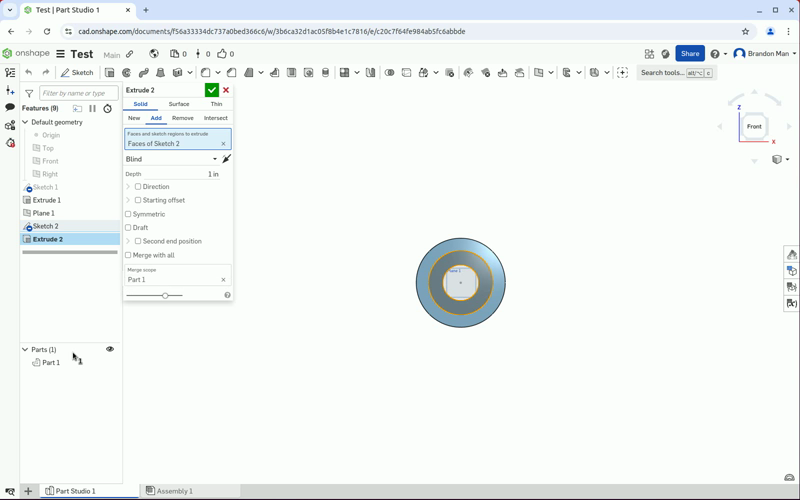
mouse_move(143, 106)
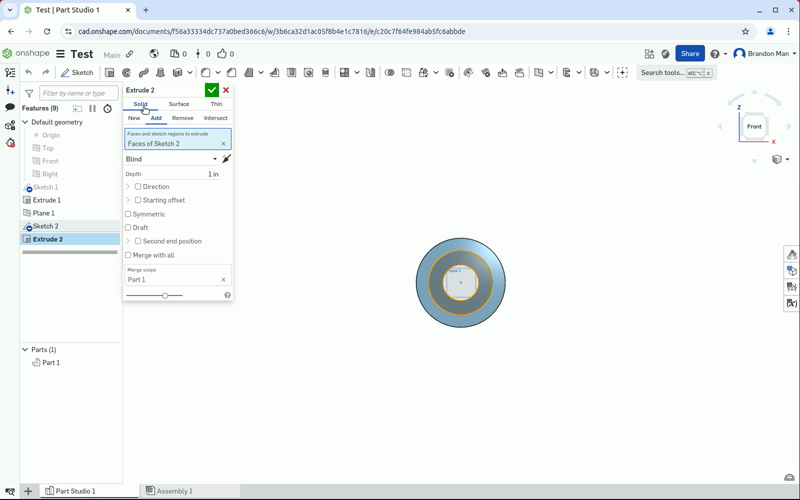
click(143, 106)
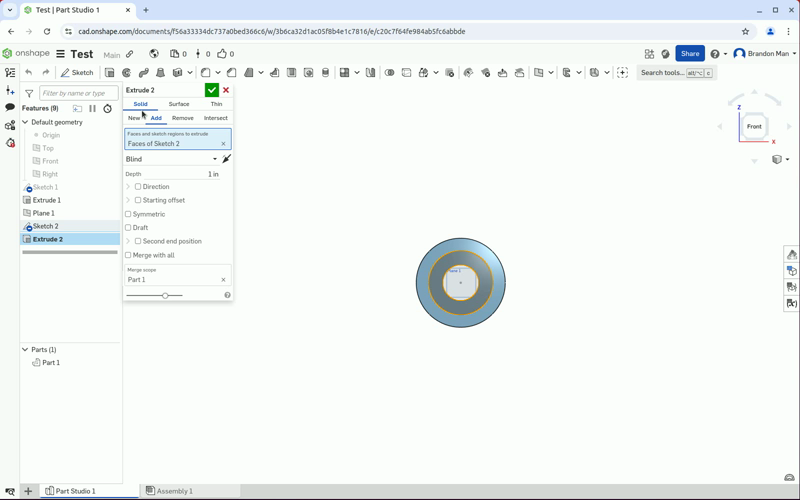
mouse_move(137, 120)
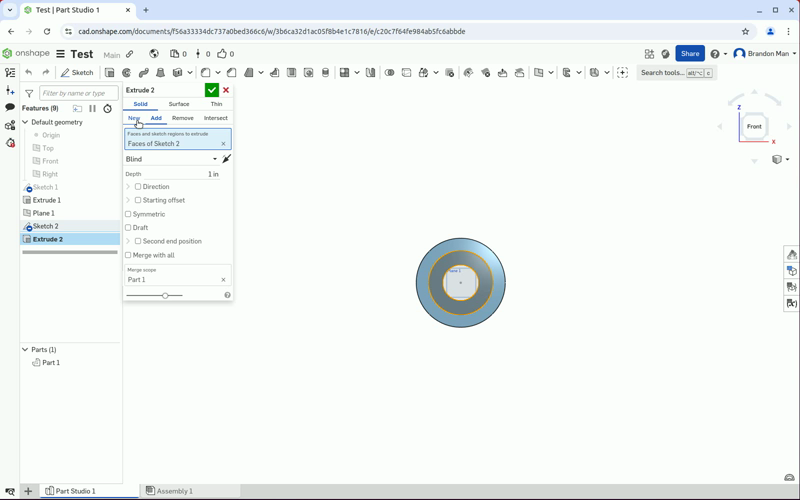
click(137, 120)
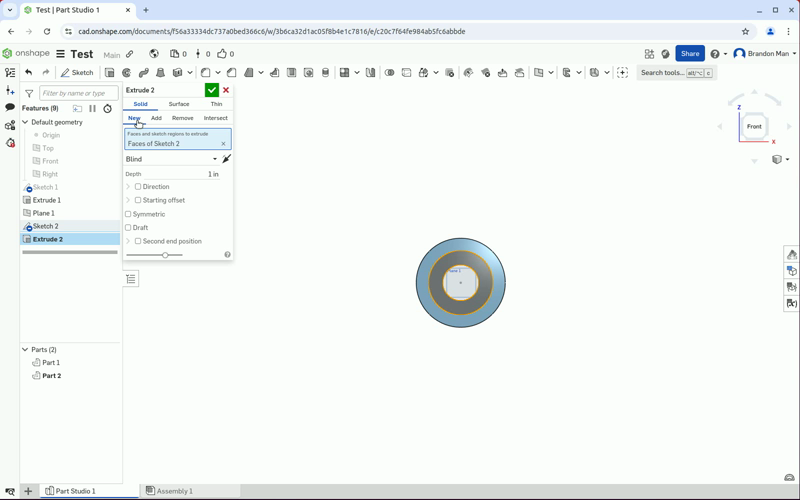
key(tab, 4)
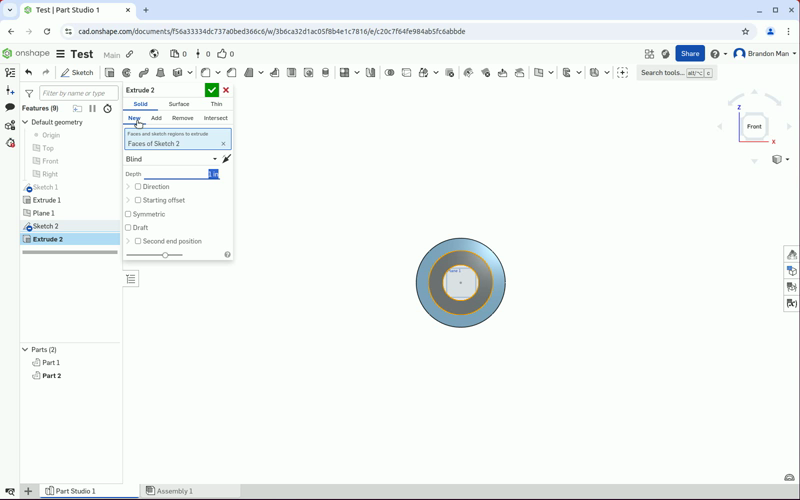
text(1.204)
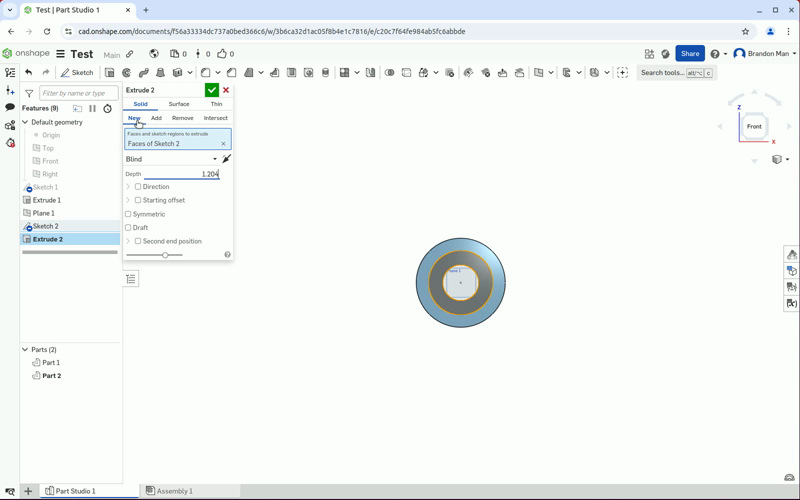
key(enter)
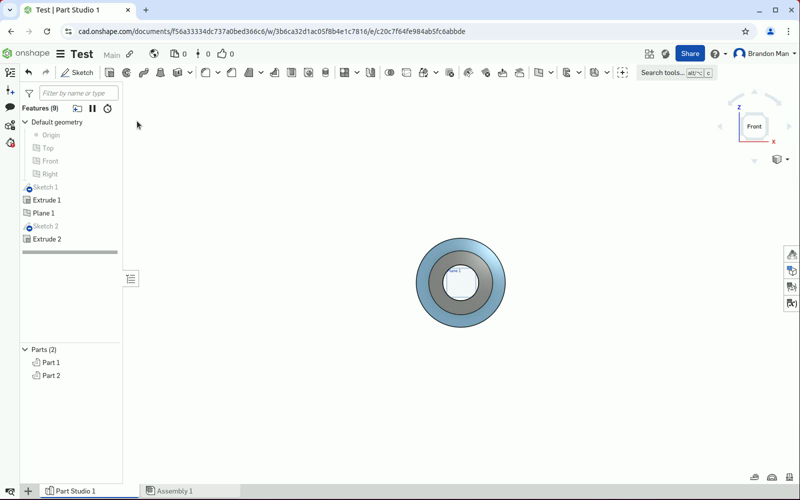
key(shift+h)
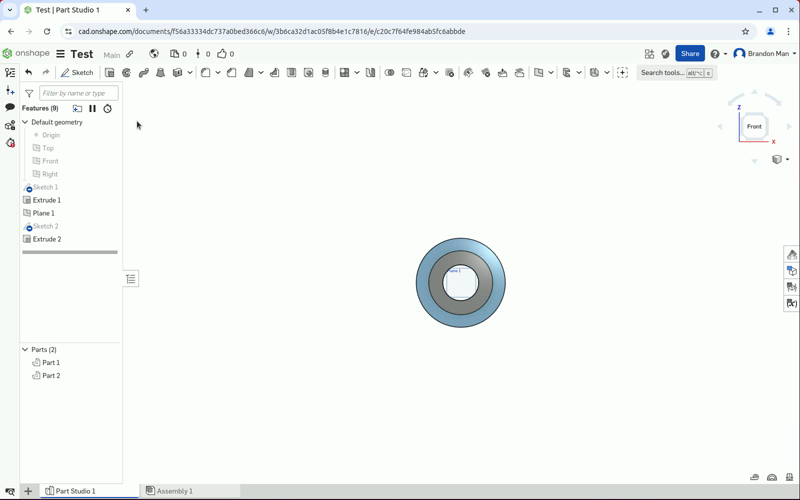
key(shift+h)
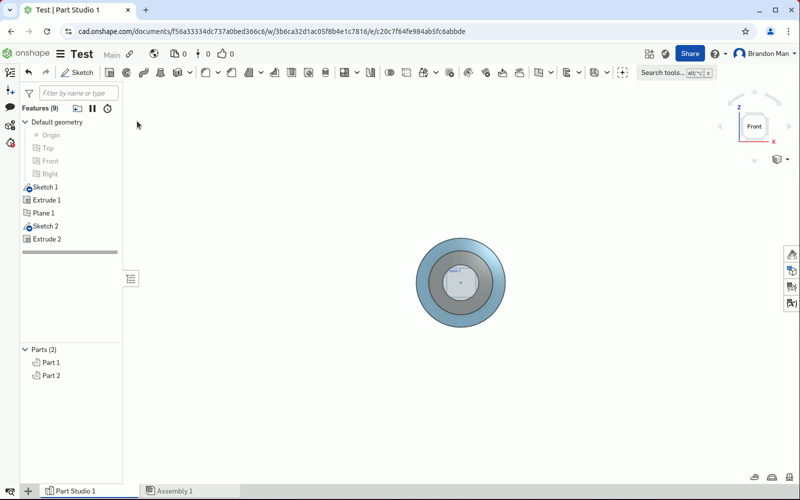
key(shift+7)
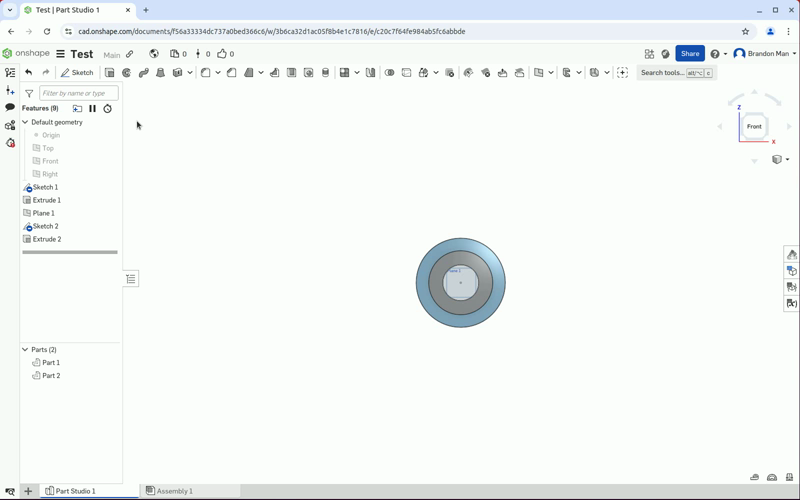
key(left, 2)
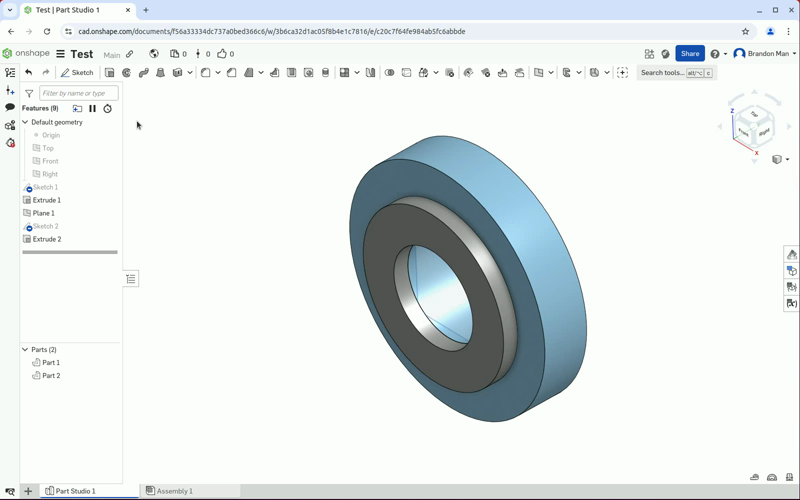
key(down, 2)
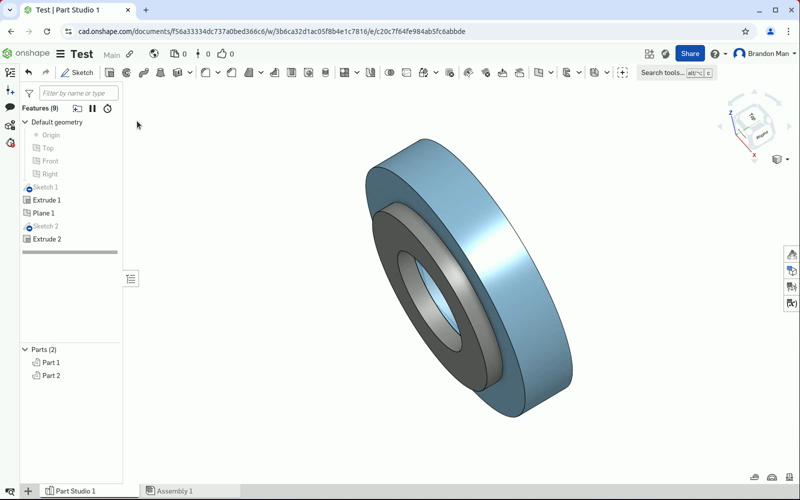
key(up, 2)
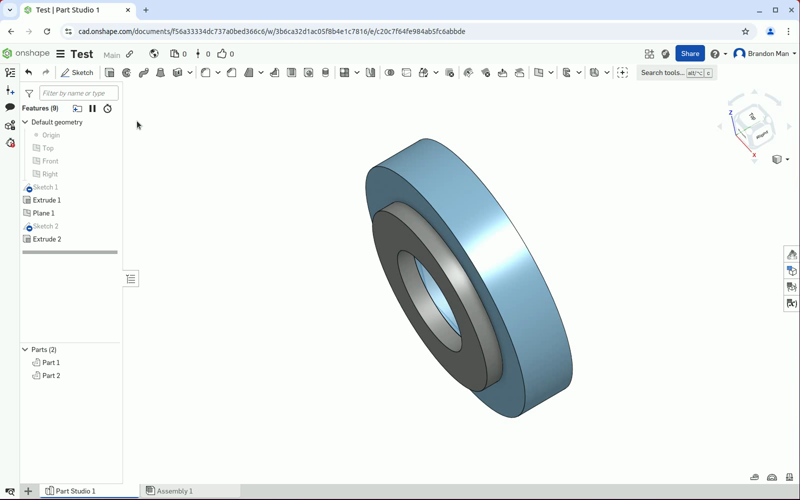
key(right, 2)
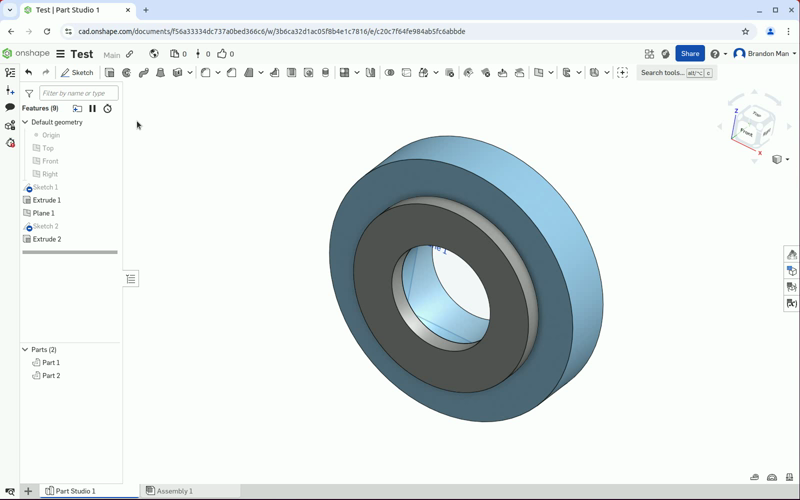
mouse_move(73, 189)
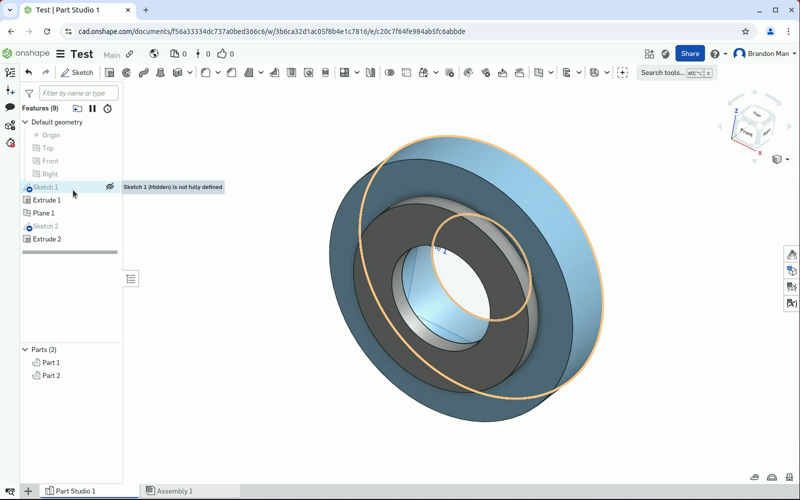
click(73, 189)